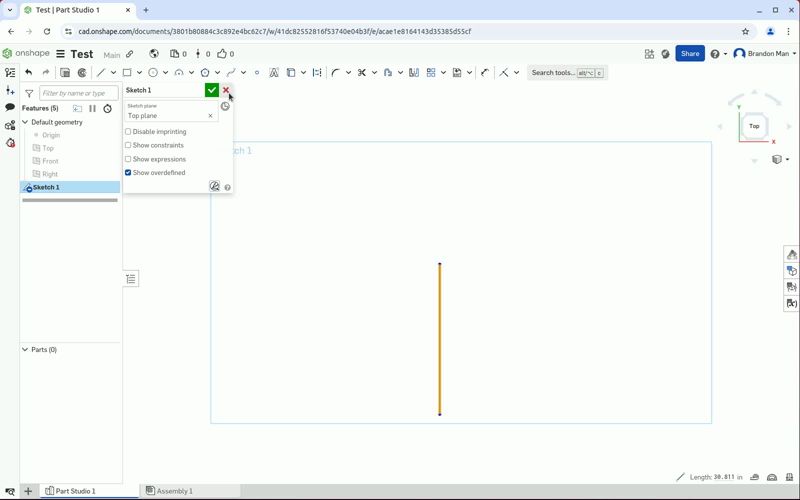
key(shift+h)
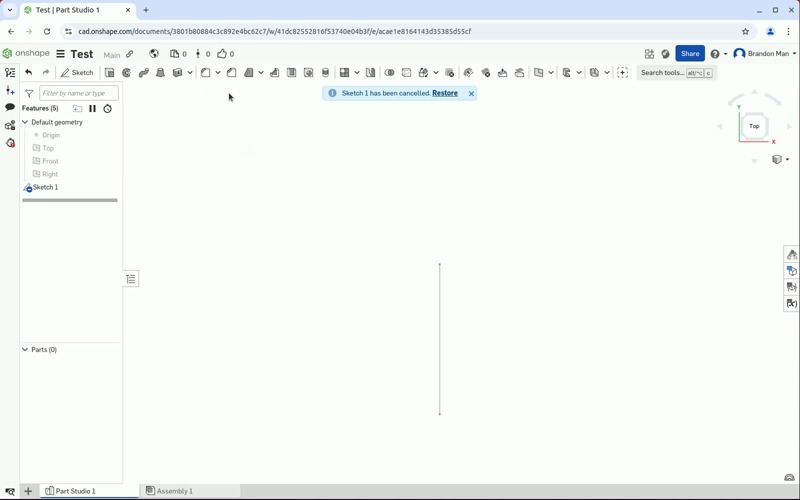
key(shift+s)
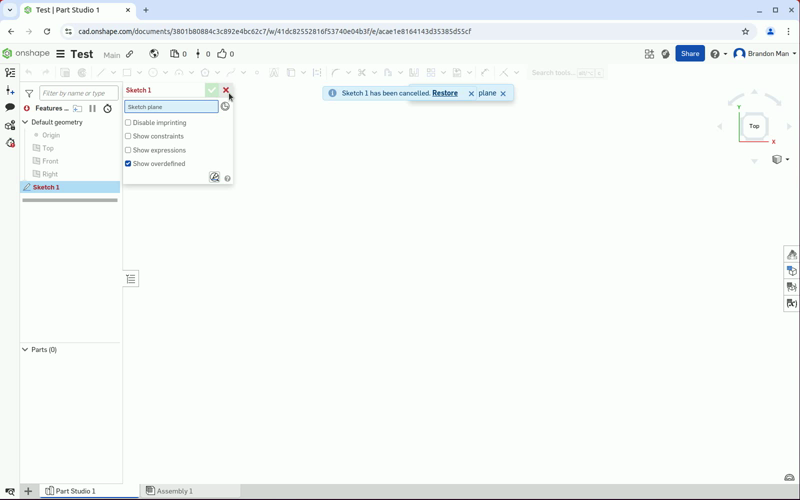
mouse_move(73, 150)
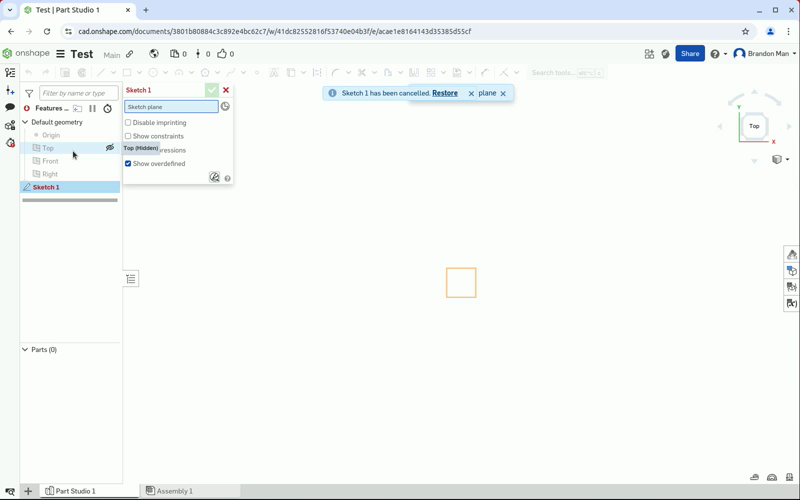
click(73, 150)
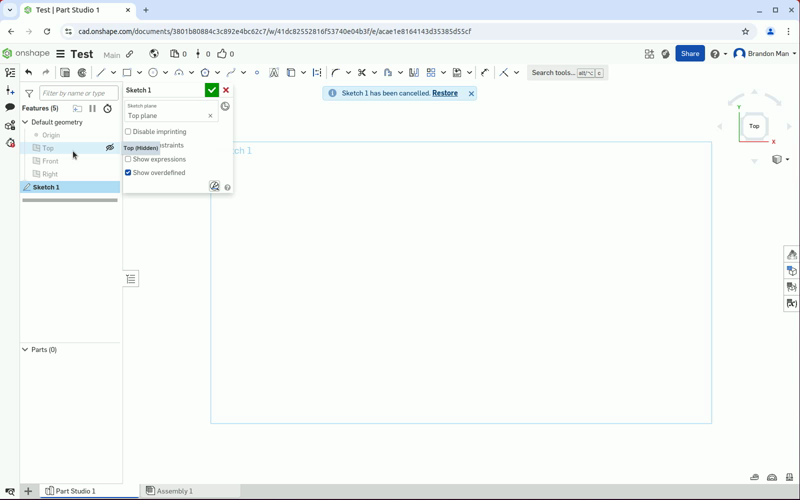
mouse_move(73, 352)
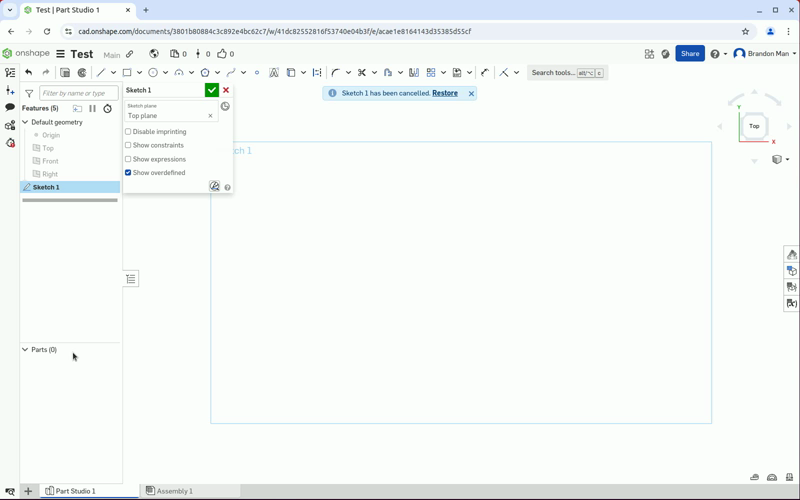
key(y)
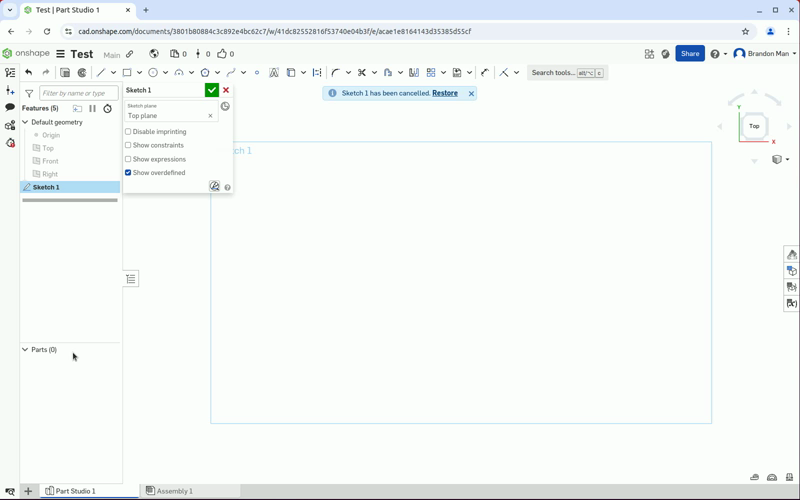
key(c)
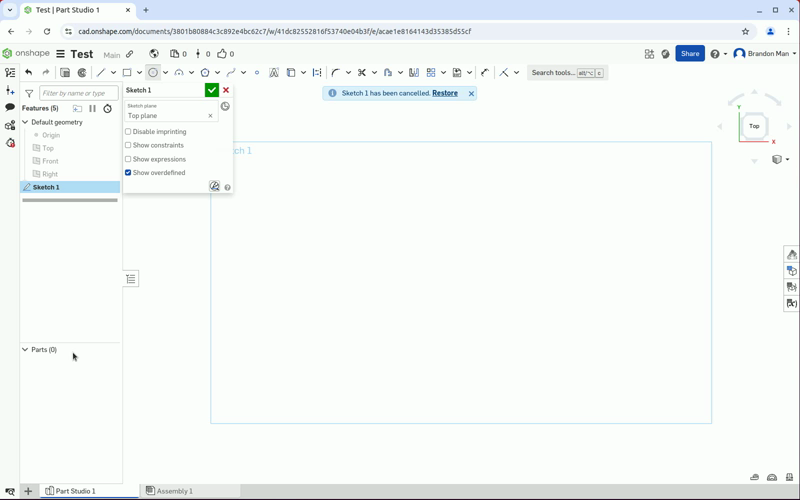
key_down(shift)
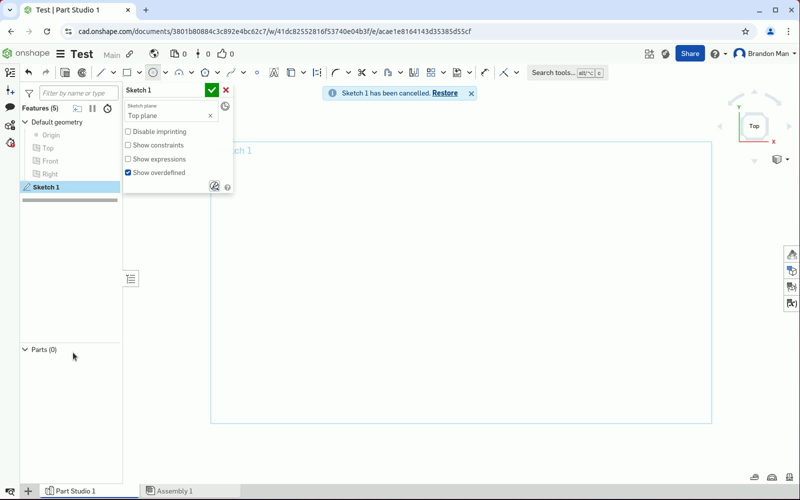
mouse_move(460, 282)
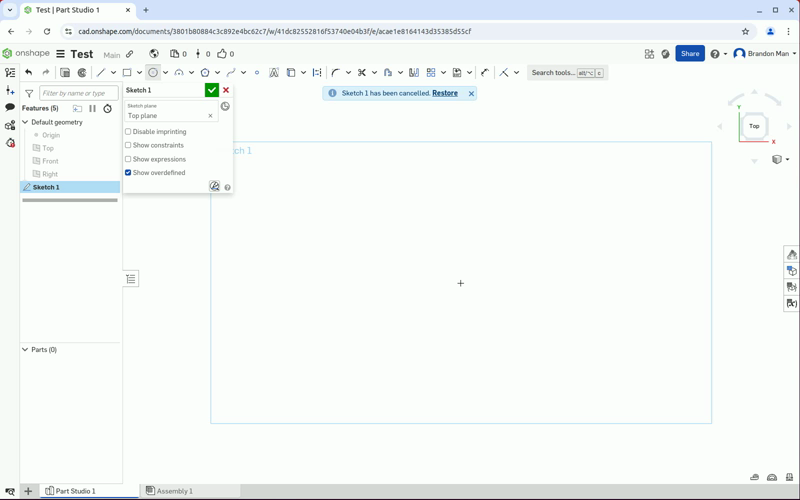
click(460, 282)
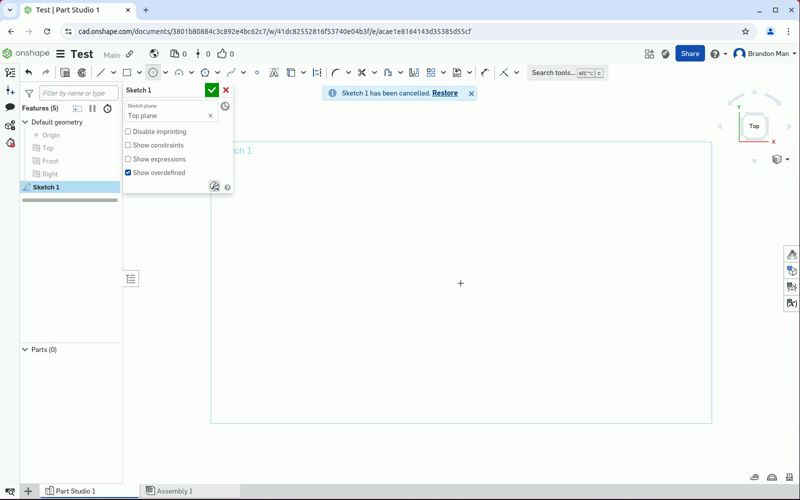
key_up(shift)
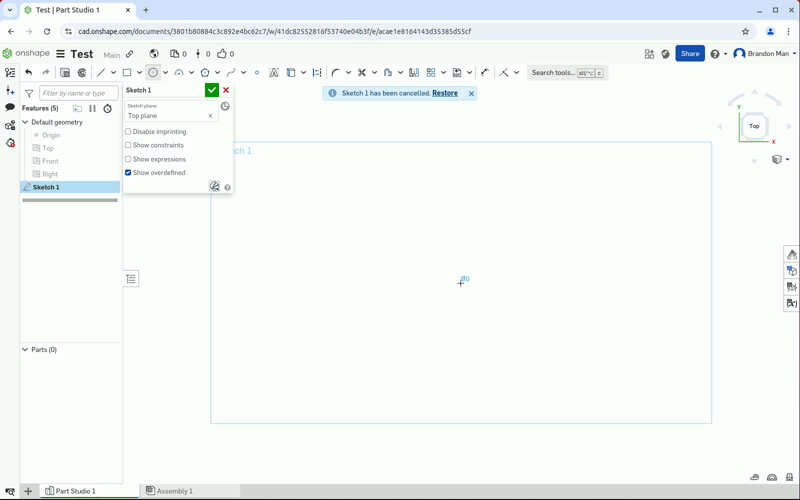
mouse_move(518, 282)
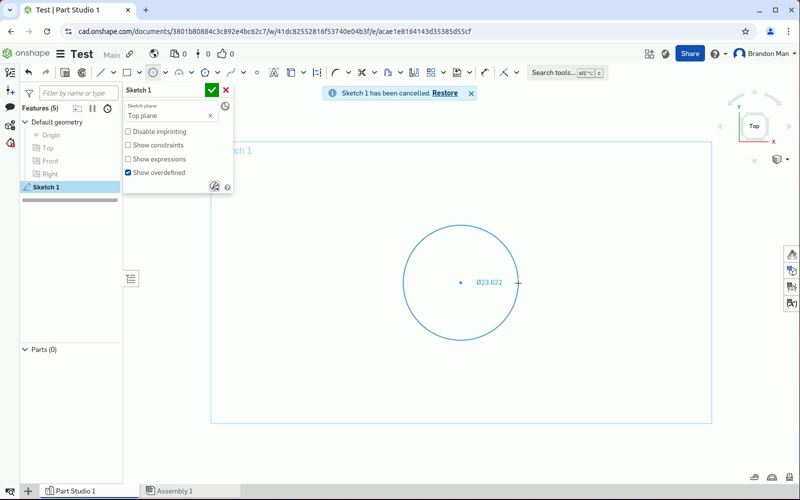
click(518, 282)
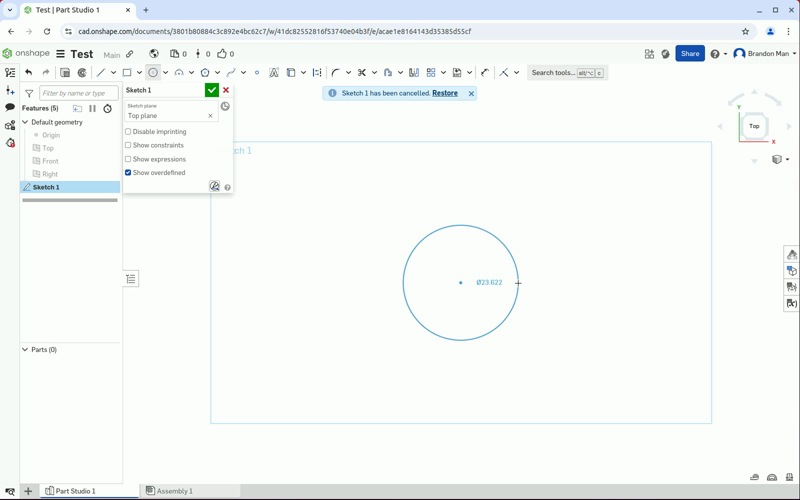
key(esc)
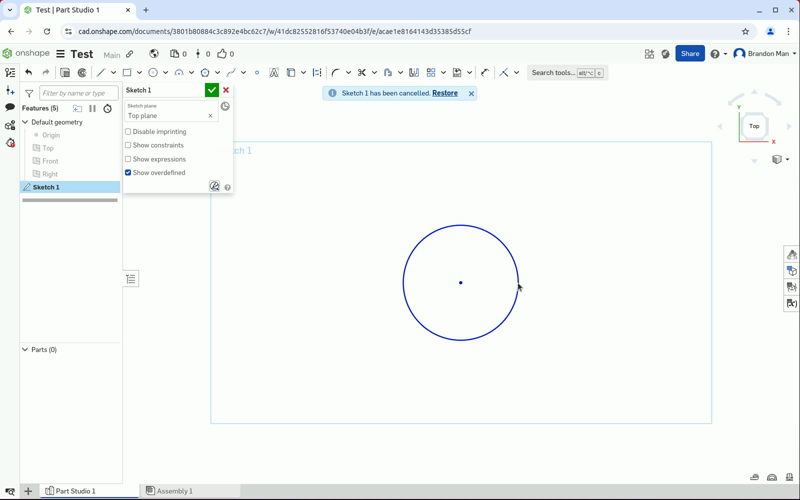
key(c)
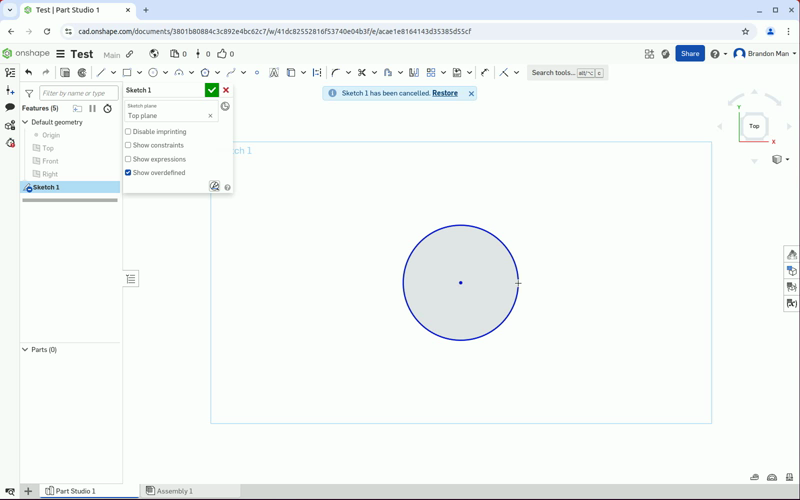
key_down(shift)
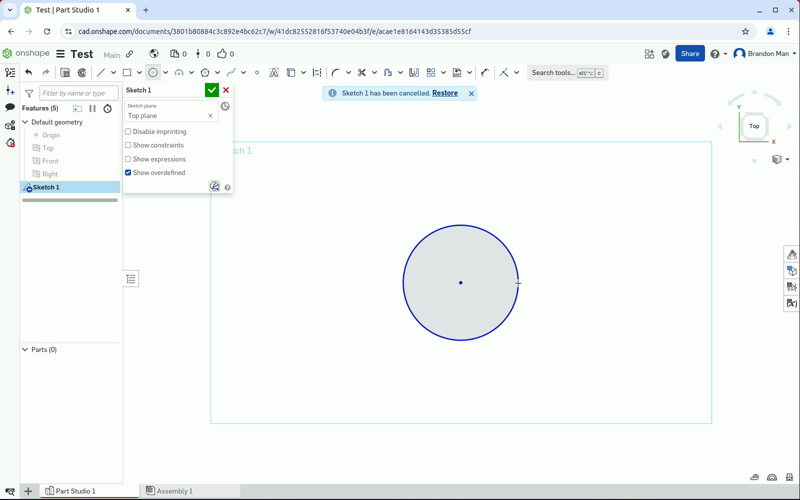
mouse_move(460, 282)
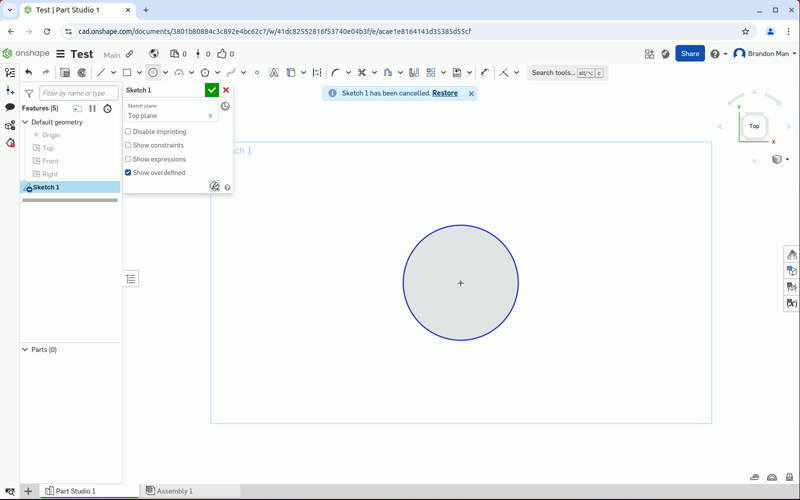
click(460, 282)
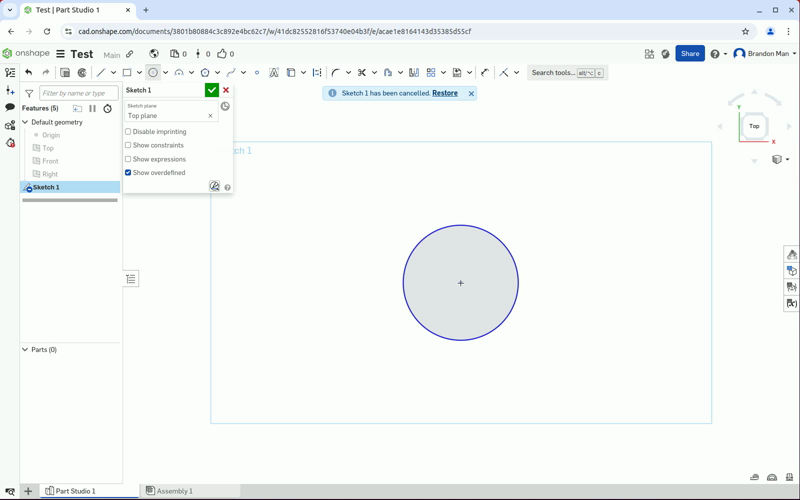
key_up(shift)
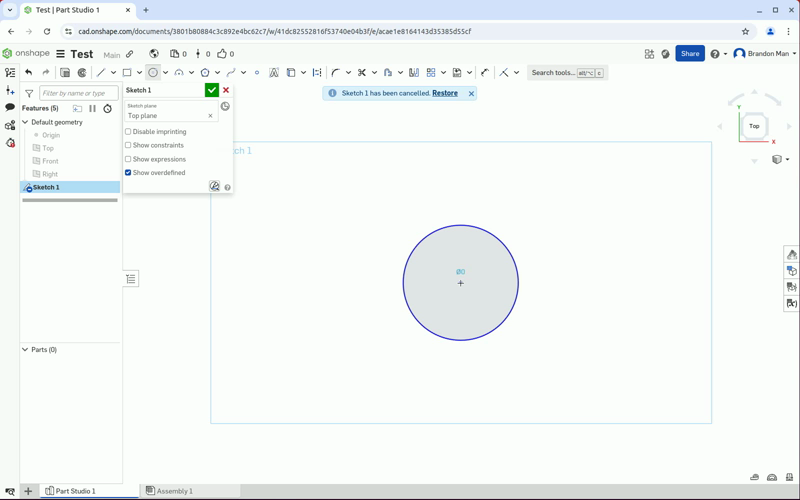
mouse_move(478, 282)
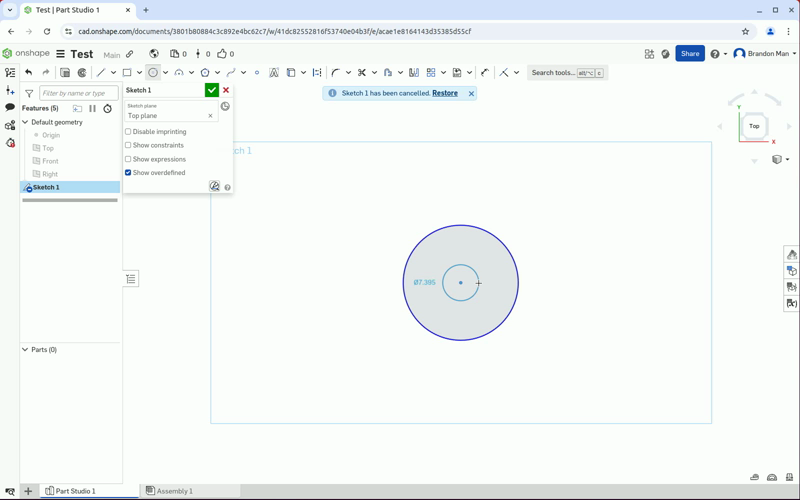
click(478, 282)
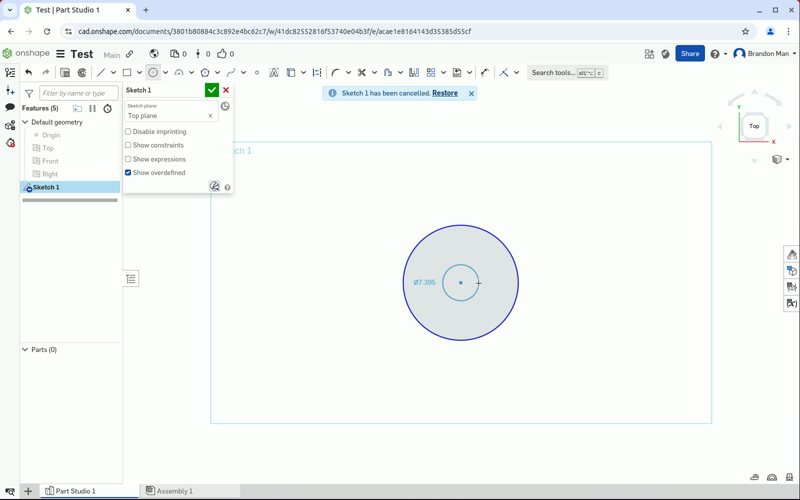
key(esc)
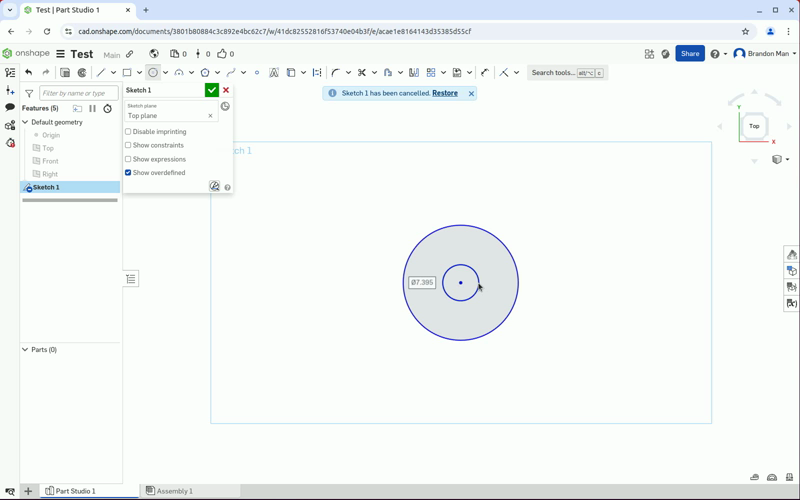
mouse_move(452, 233)
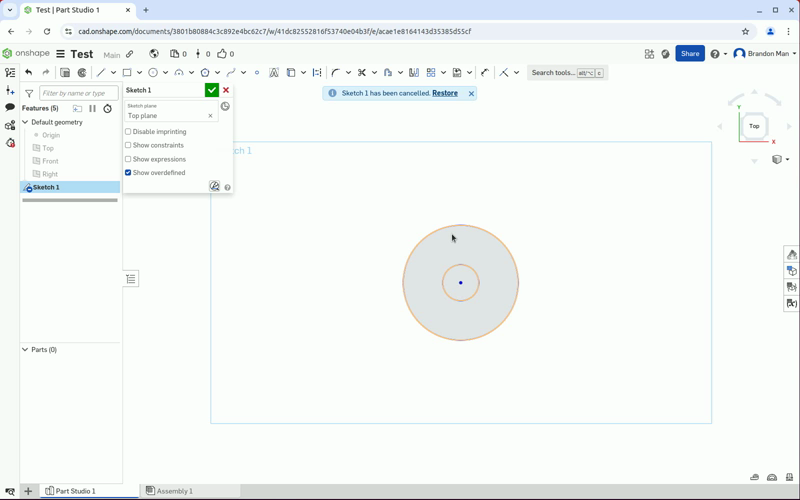
click(452, 233)
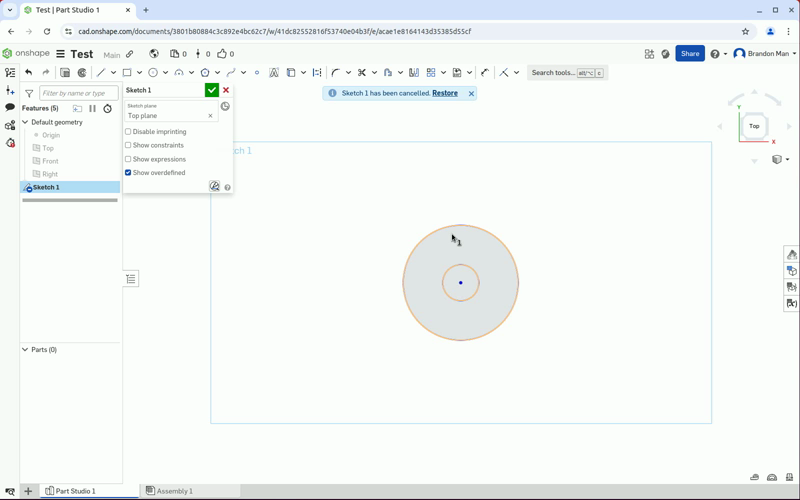
mouse_move(73, 352)
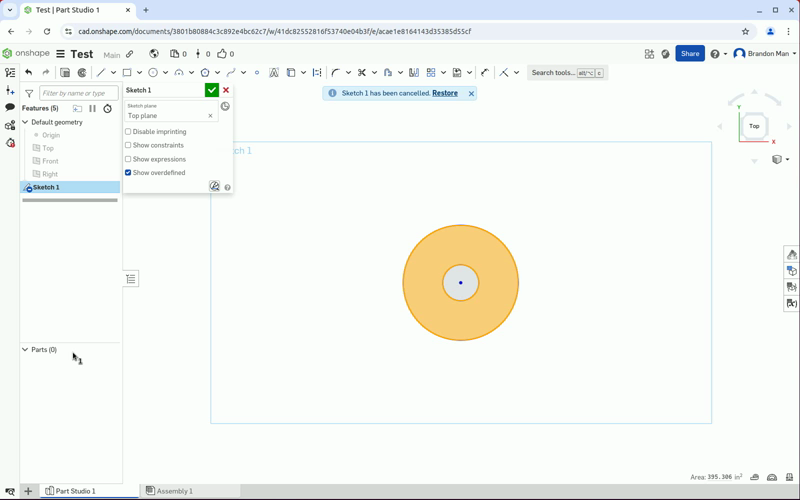
key(shift+y)
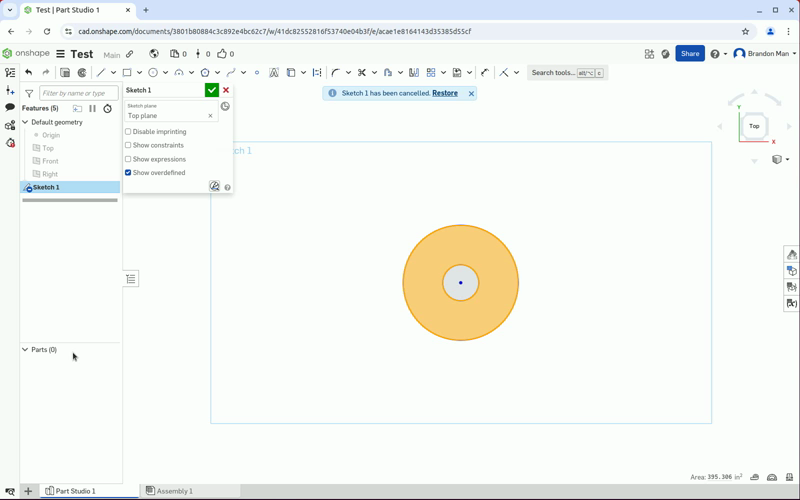
key(shift+e)
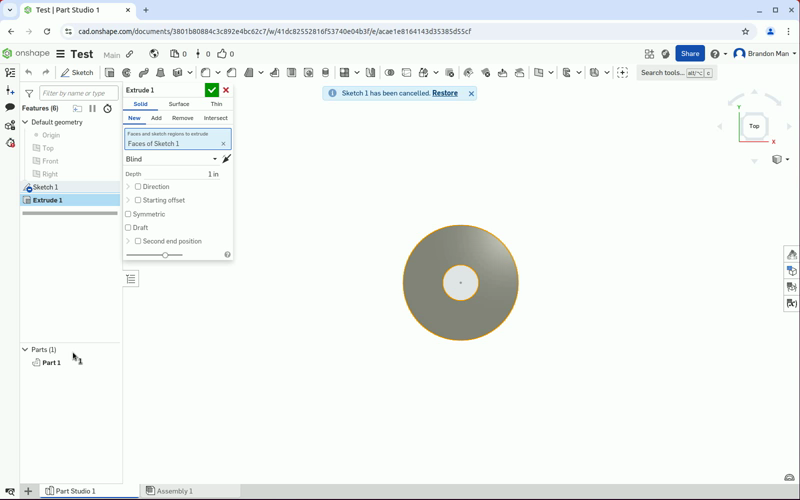
mouse_move(143, 106)
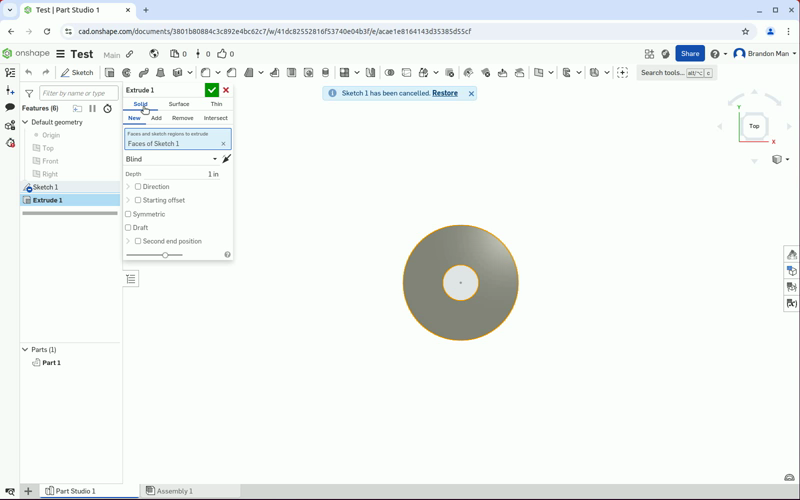
click(143, 106)
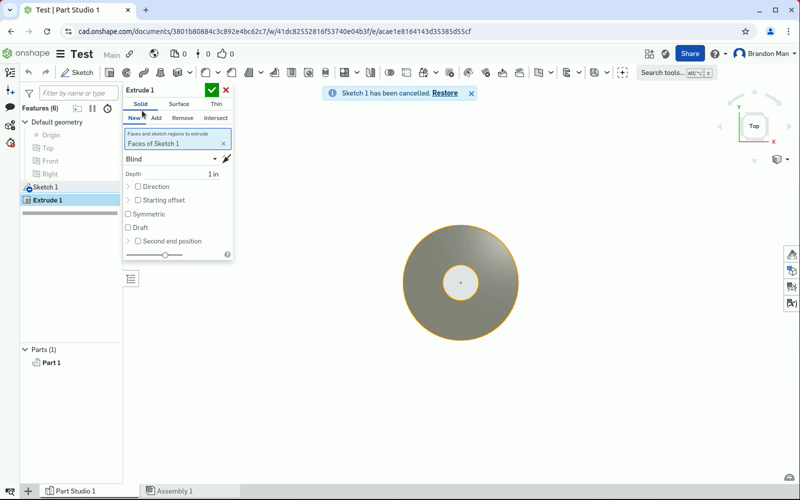
mouse_move(137, 120)
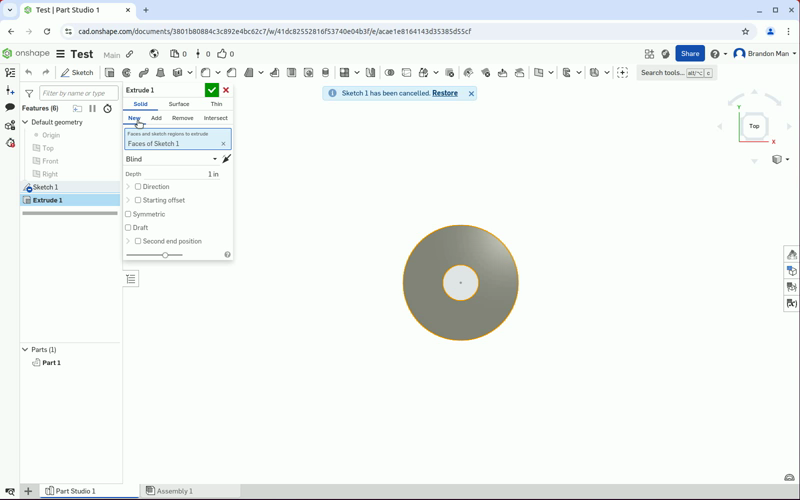
click(137, 120)
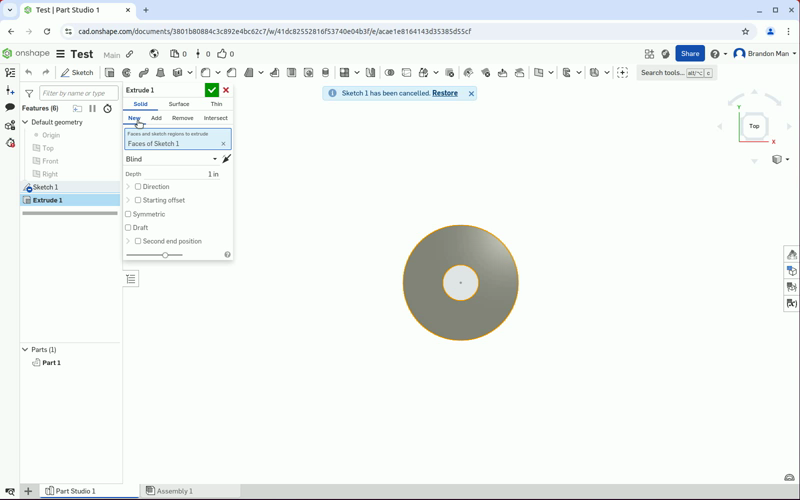
key(tab, 4)
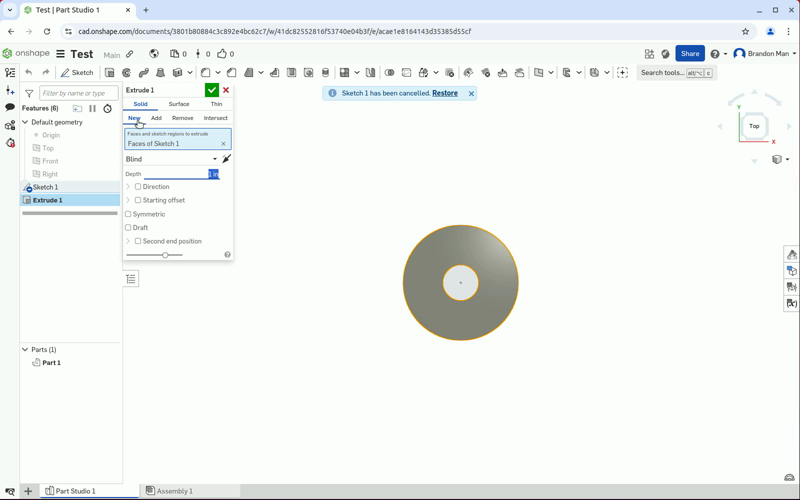
text(11.073)
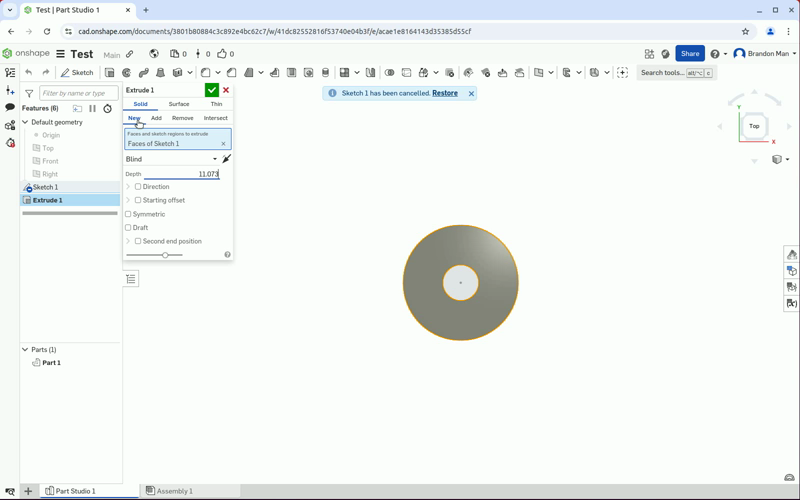
key(enter)
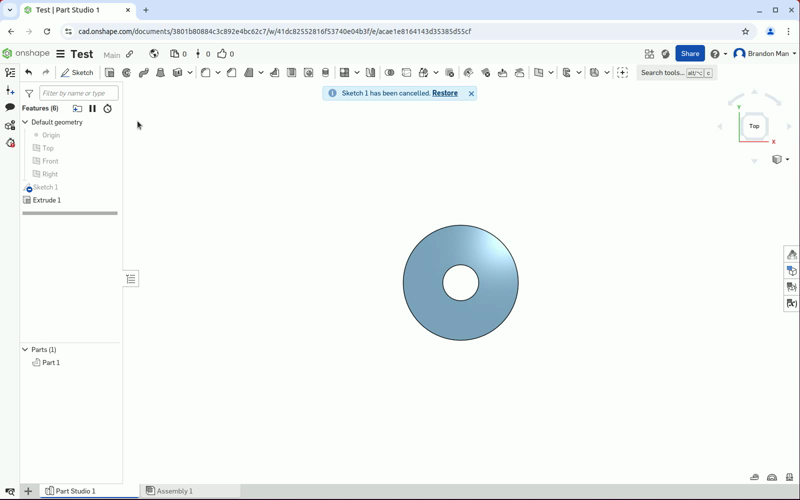
key(shift+h)
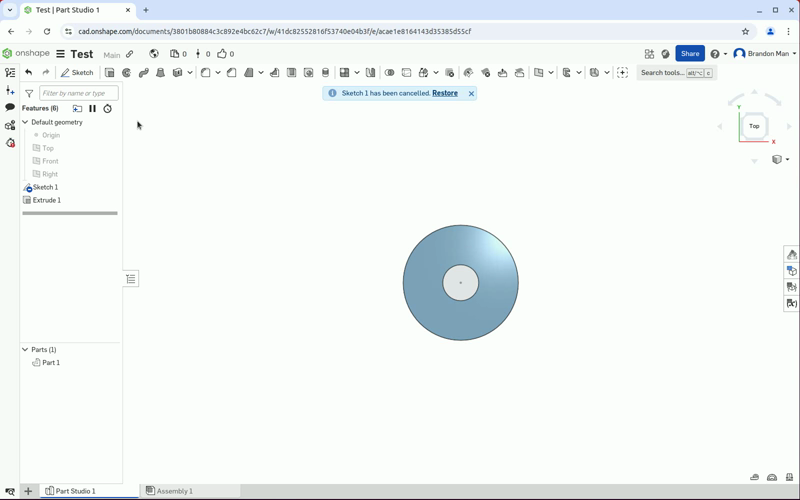
key(shift+h)
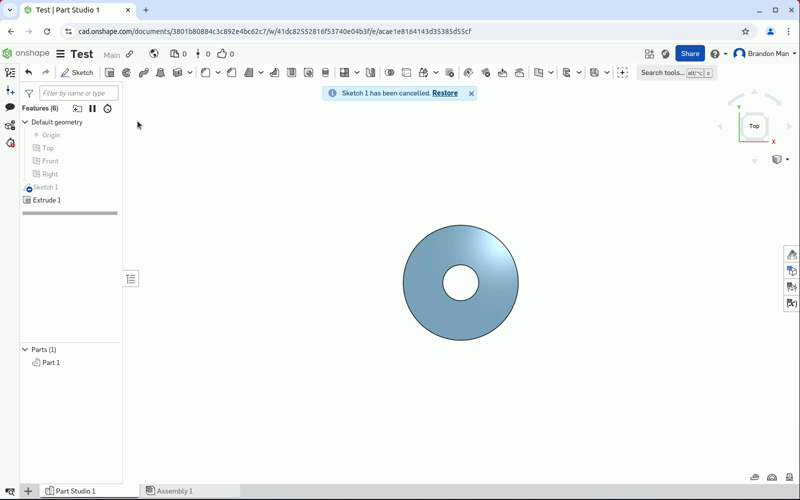
mouse_move(73, 189)
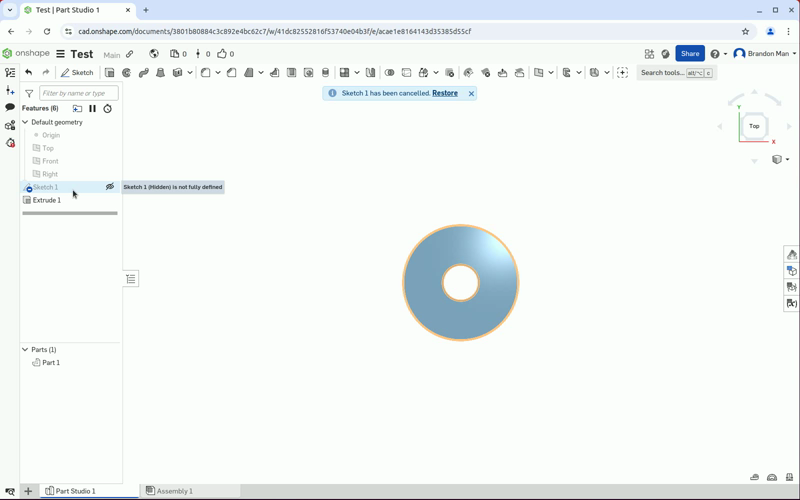
click(73, 189)
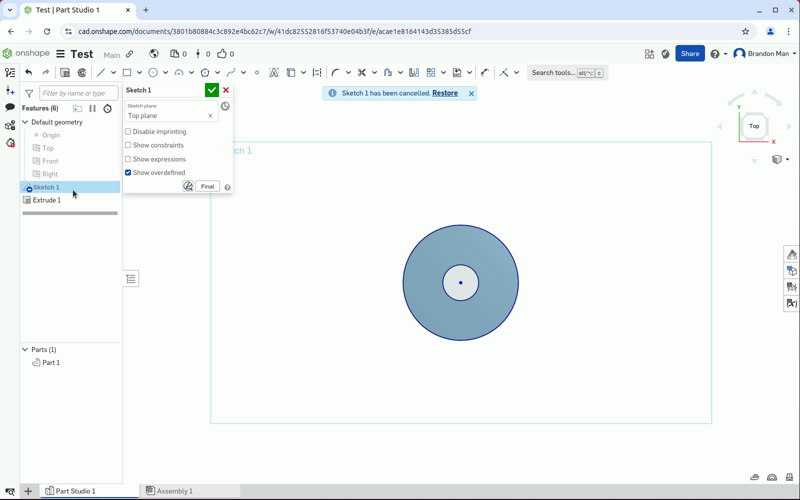
mouse_move(229, 92)
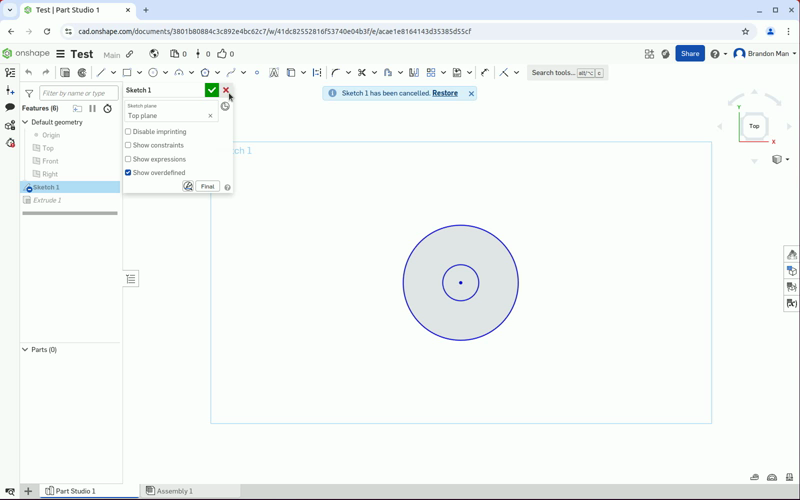
click(229, 92)
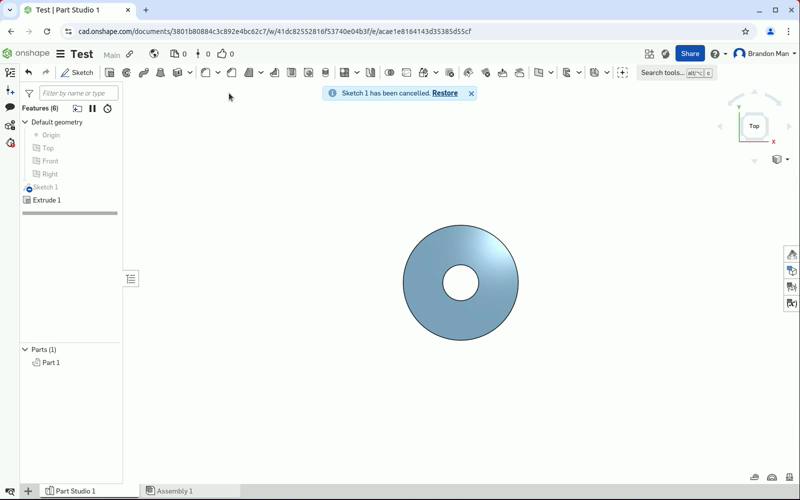
mouse_move(541, 75)
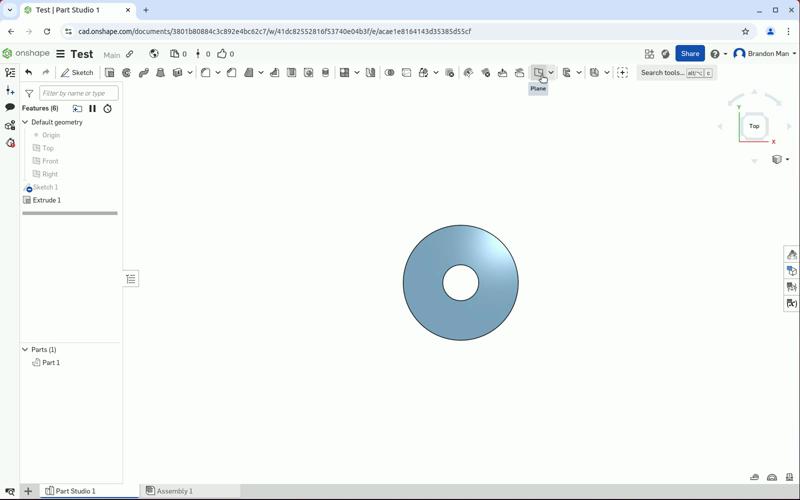
click(541, 75)
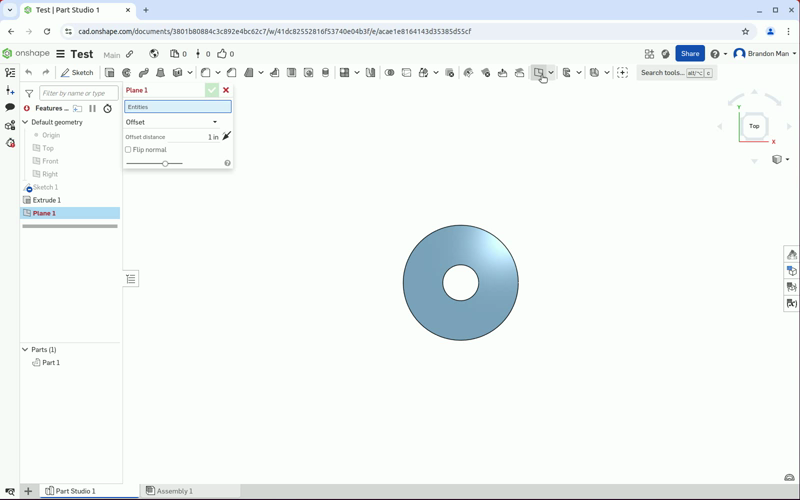
mouse_move(73, 150)
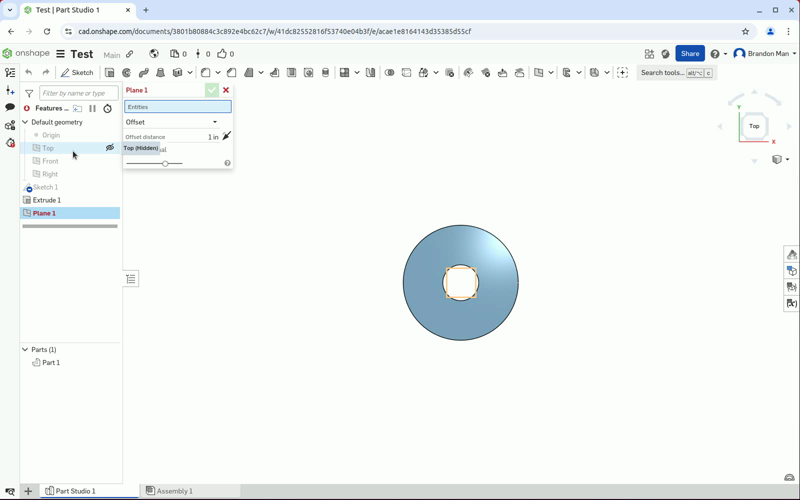
click(73, 150)
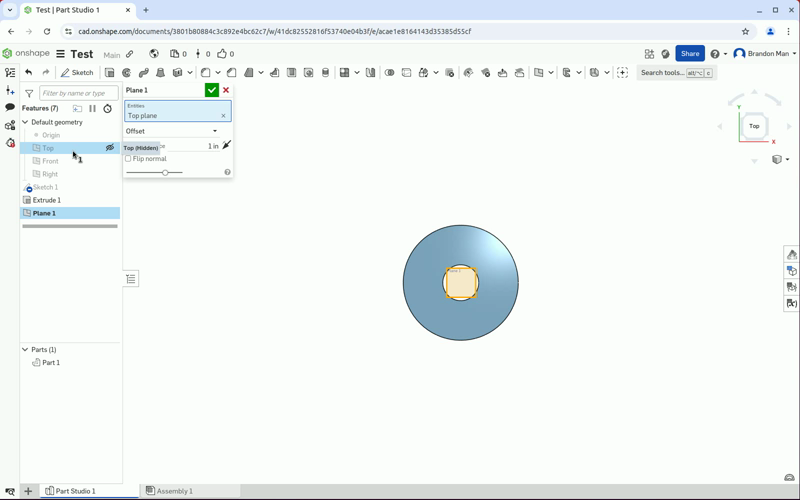
key(tab, 2)
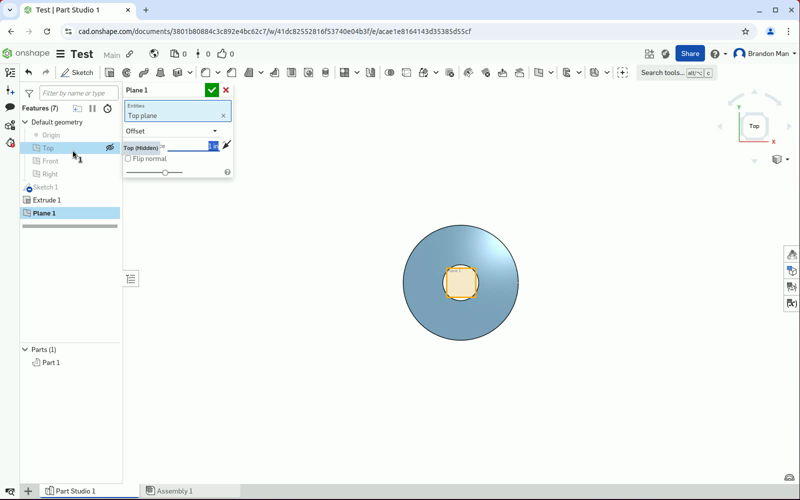
text(11.061)
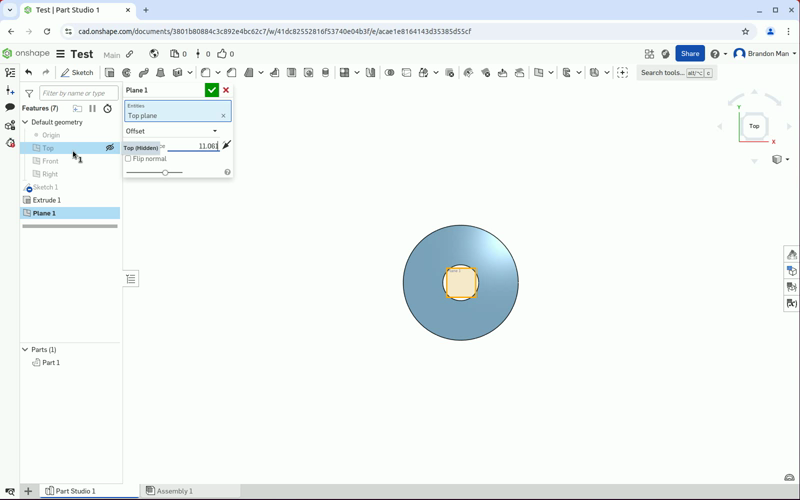
key(enter, 2)
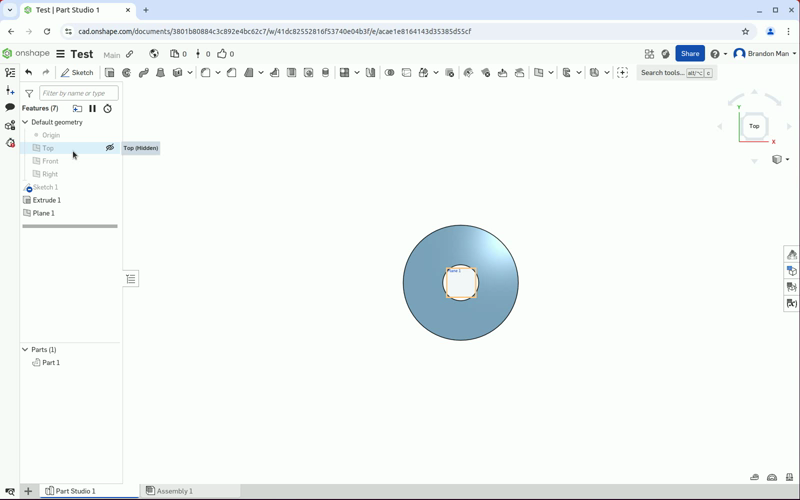
key(shift+s)
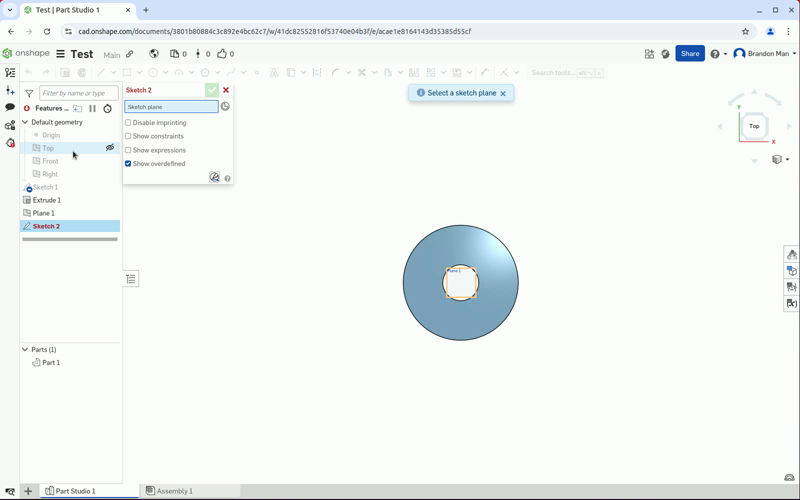
mouse_move(73, 215)
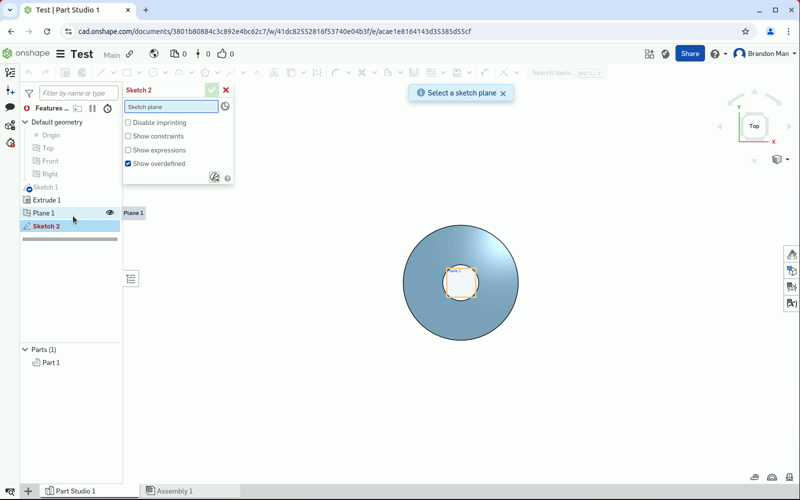
click(73, 215)
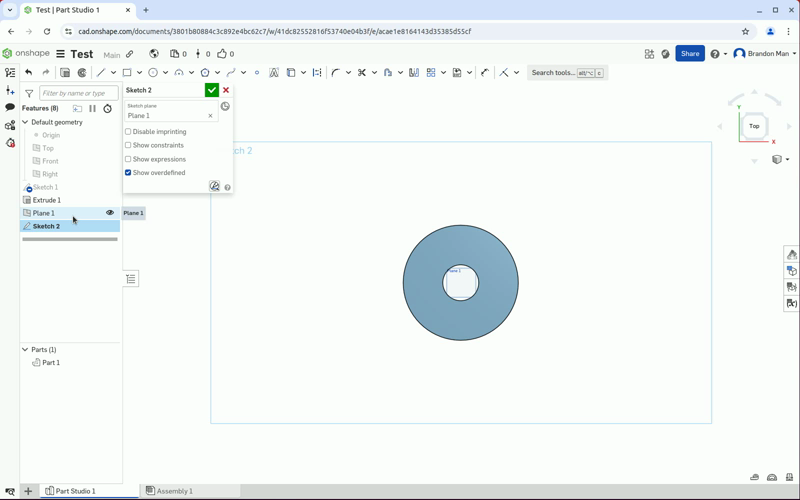
mouse_move(73, 352)
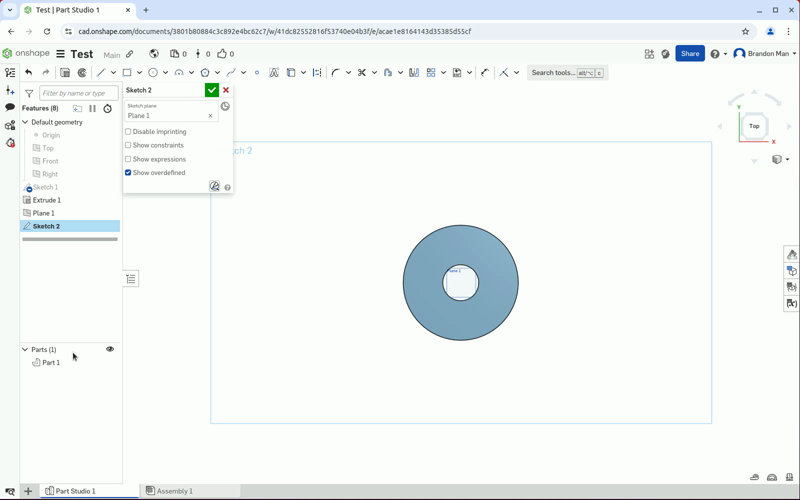
key(y)
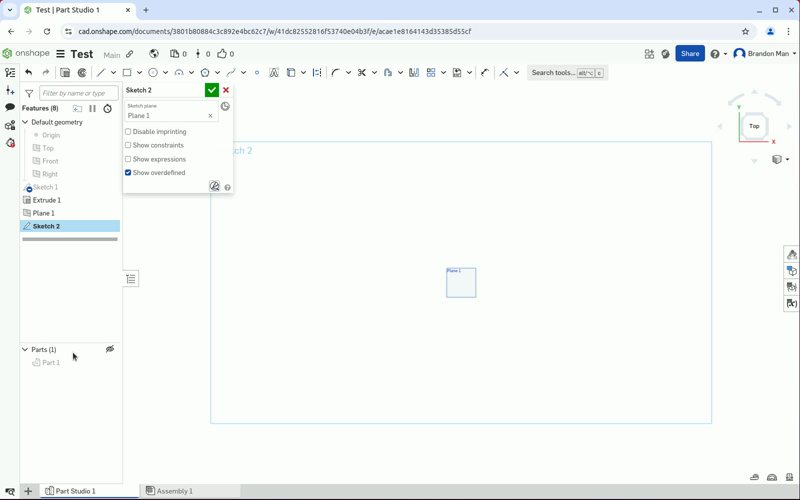
key(c)
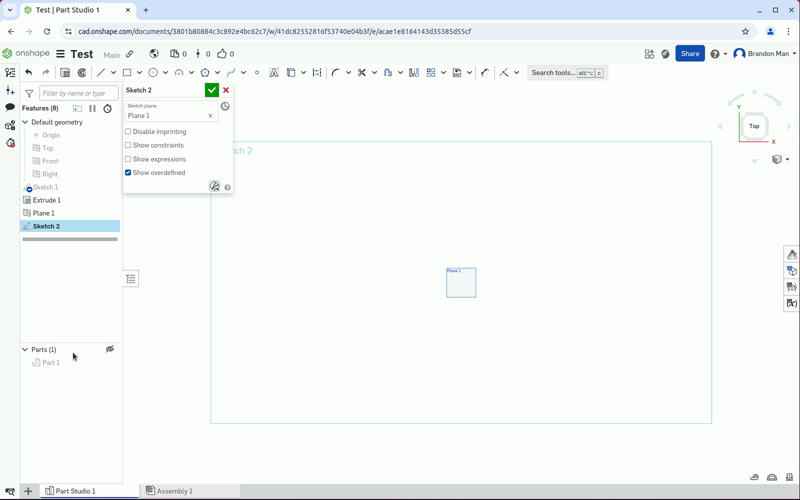
key_down(shift)
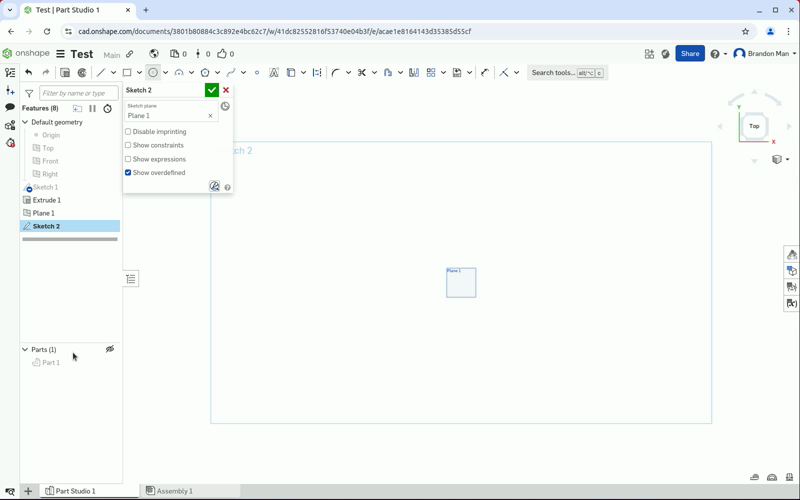
mouse_move(461, 282)
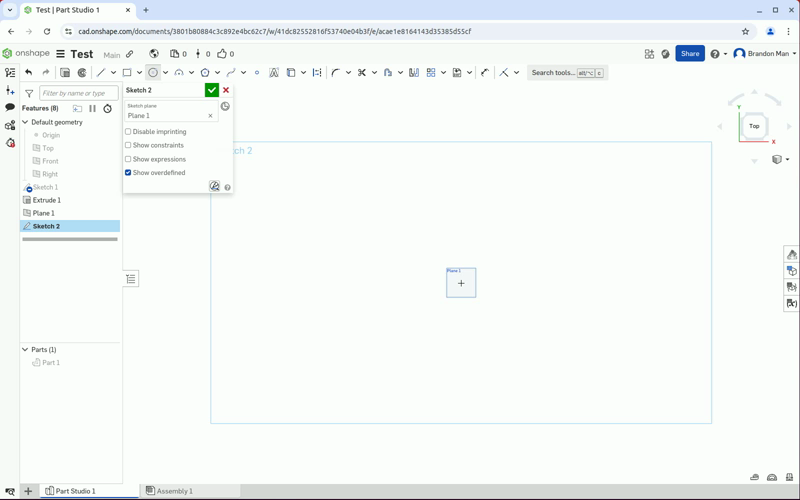
click(461, 282)
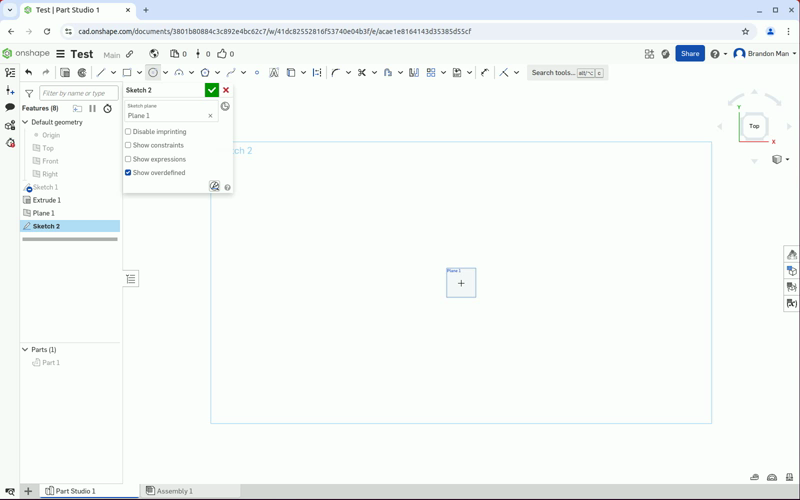
key_up(shift)
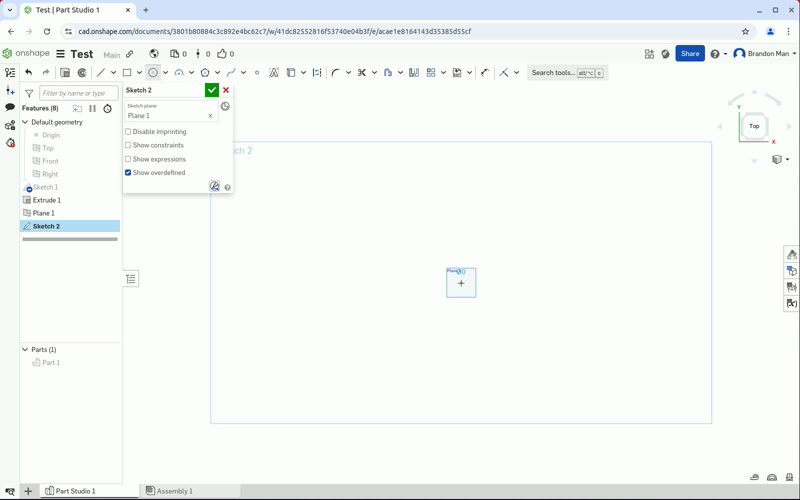
mouse_move(498, 282)
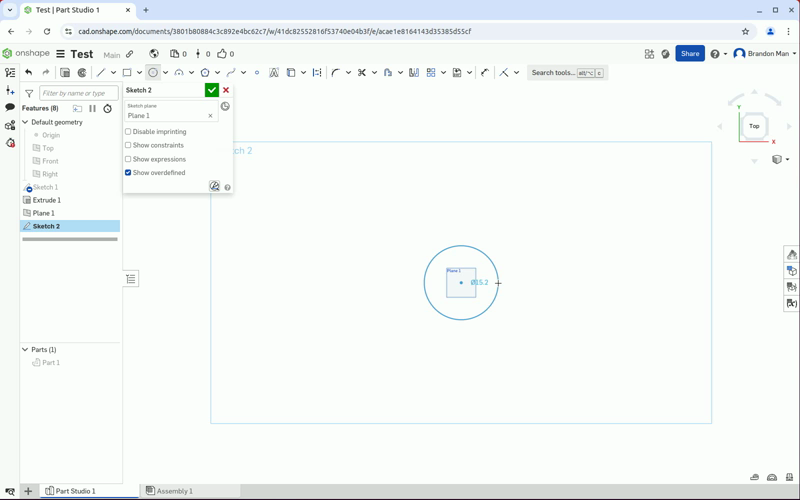
click(498, 282)
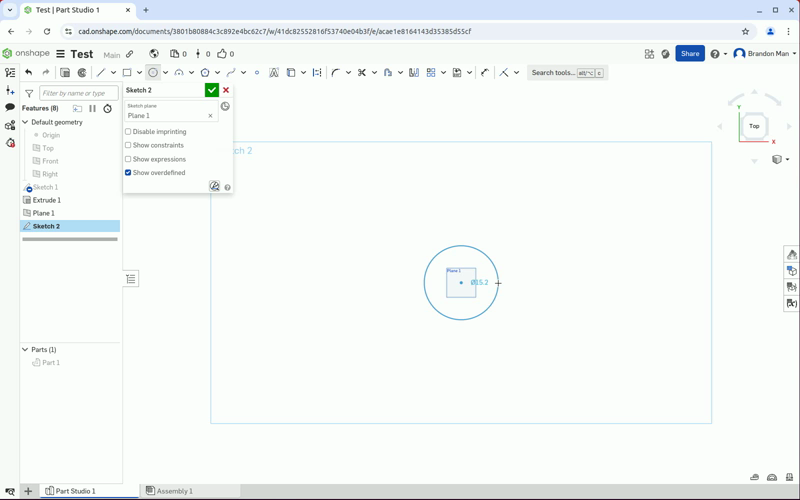
key(esc)
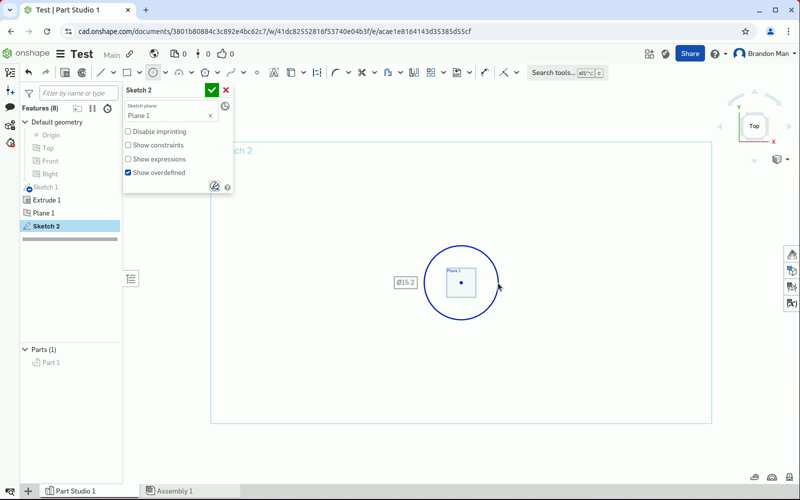
key(c)
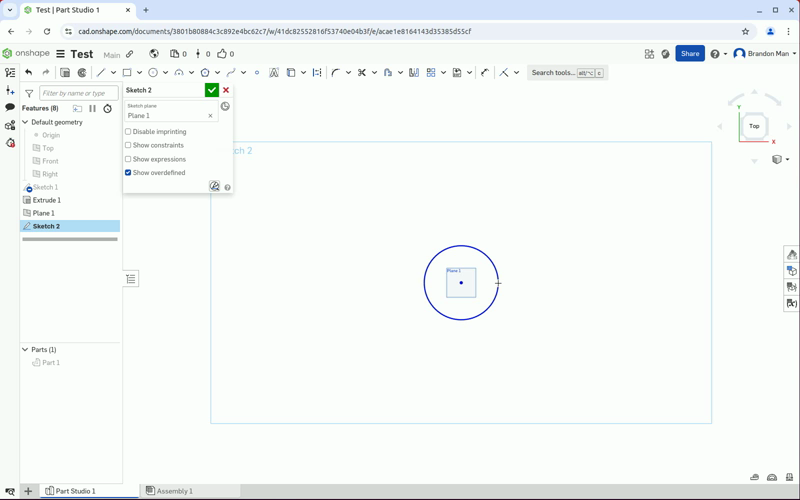
key_down(shift)
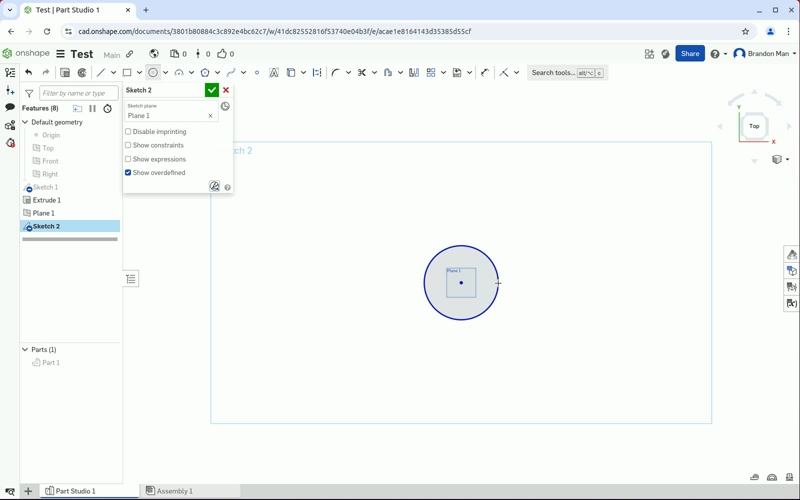
mouse_move(461, 282)
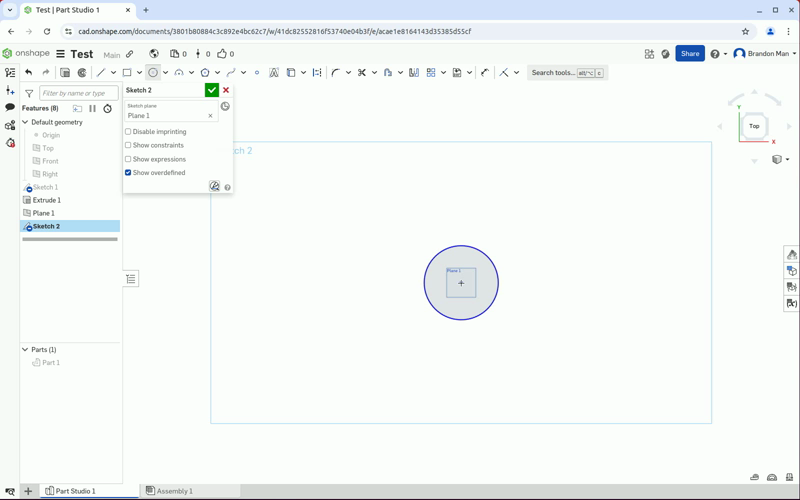
click(461, 282)
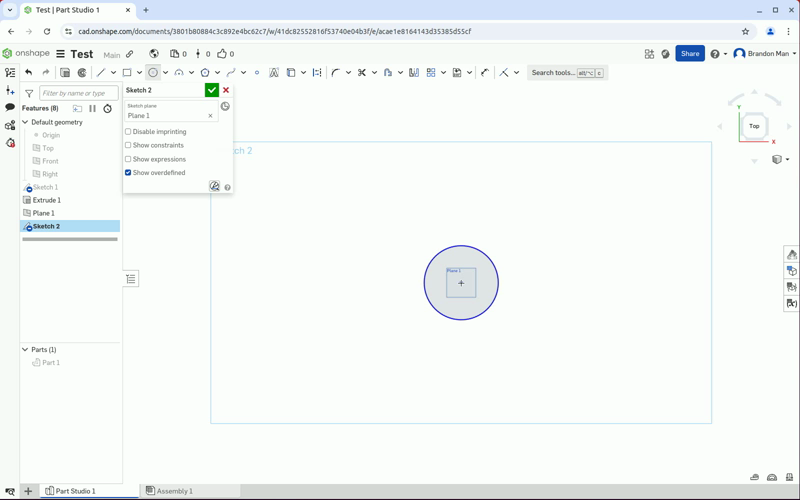
key_up(shift)
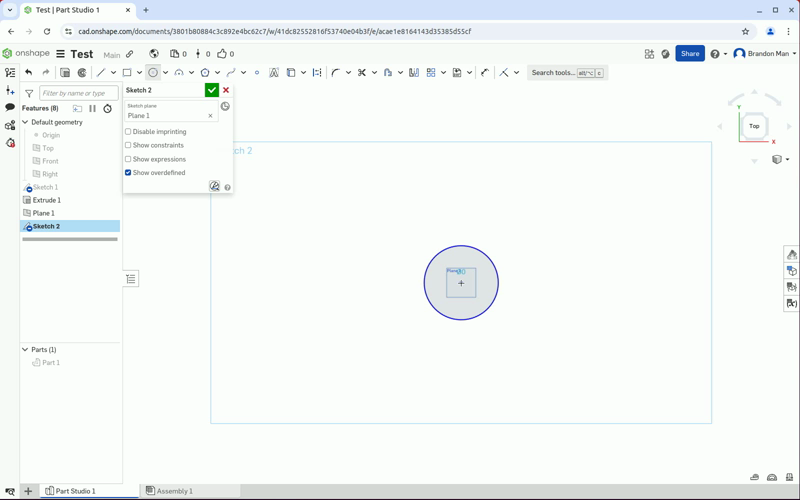
mouse_move(479, 282)
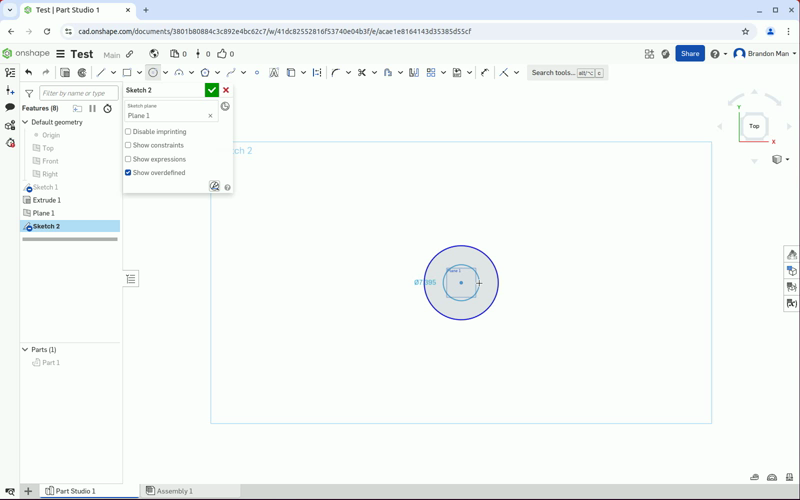
click(479, 282)
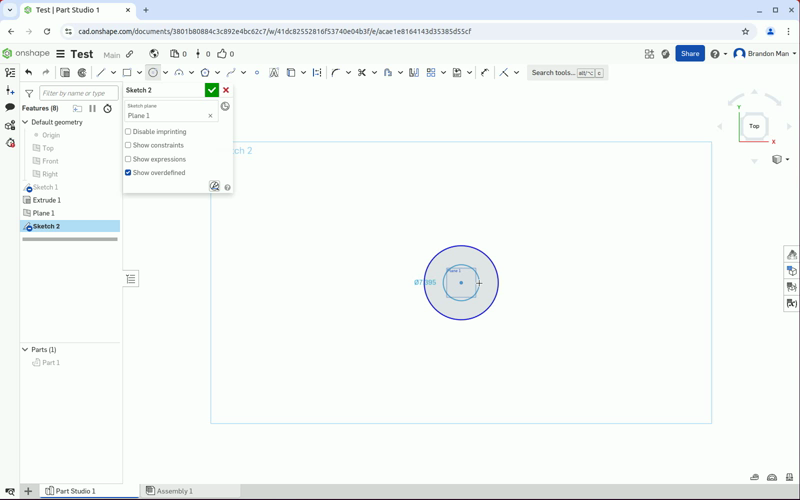
key(esc)
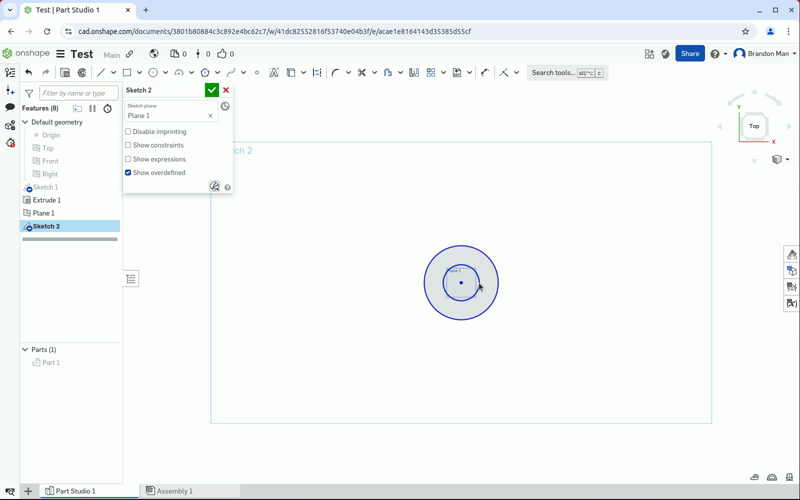
mouse_move(444, 263)
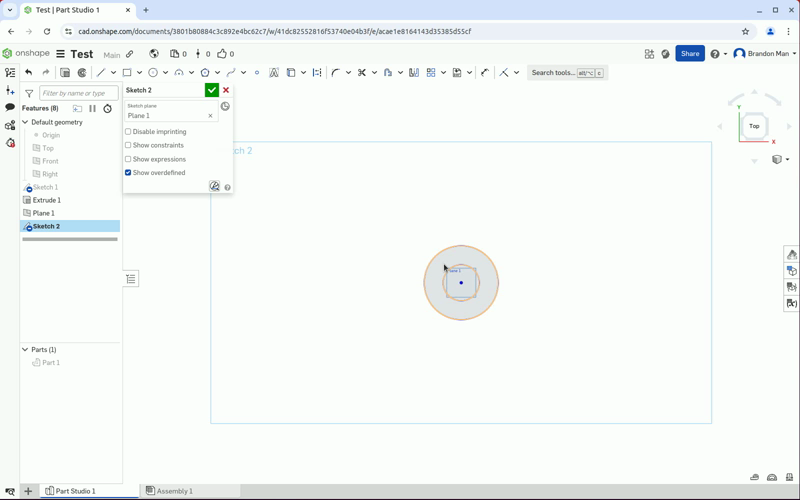
click(444, 263)
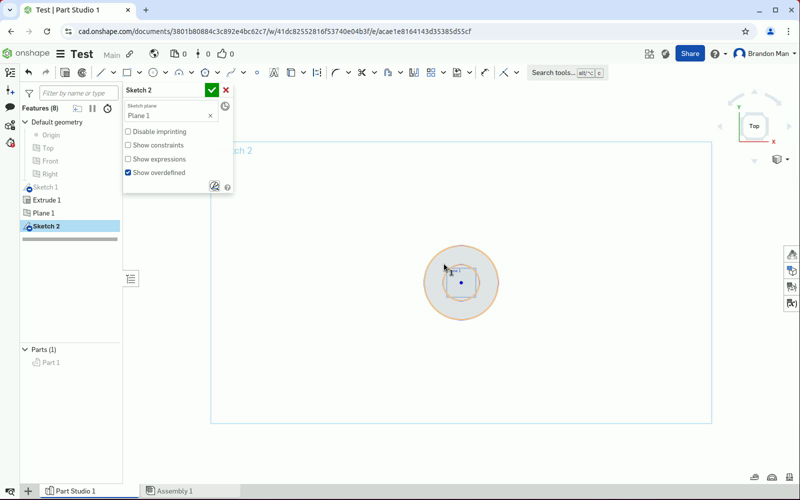
mouse_move(73, 352)
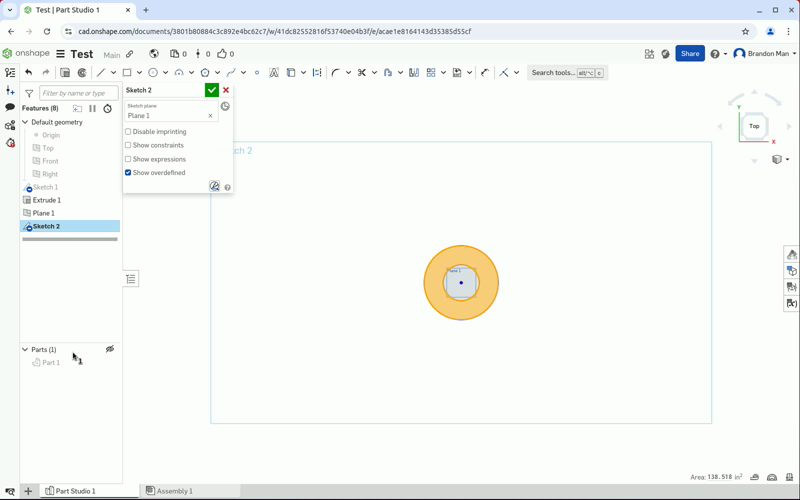
key(shift+y)
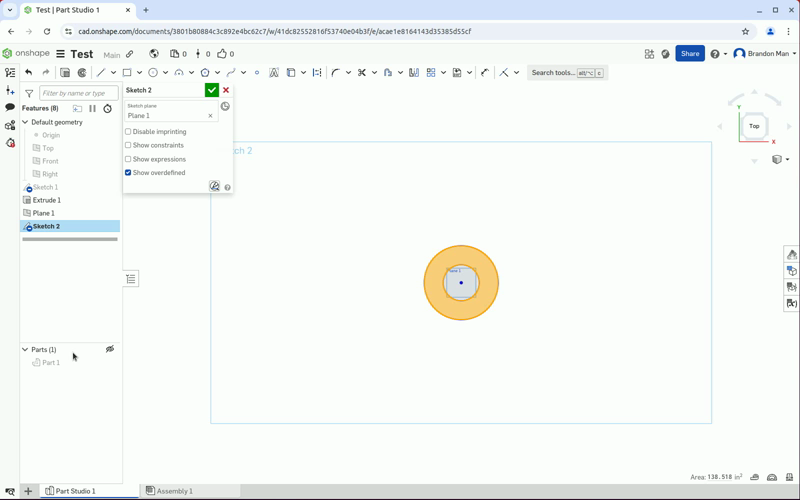
key(shift+e)
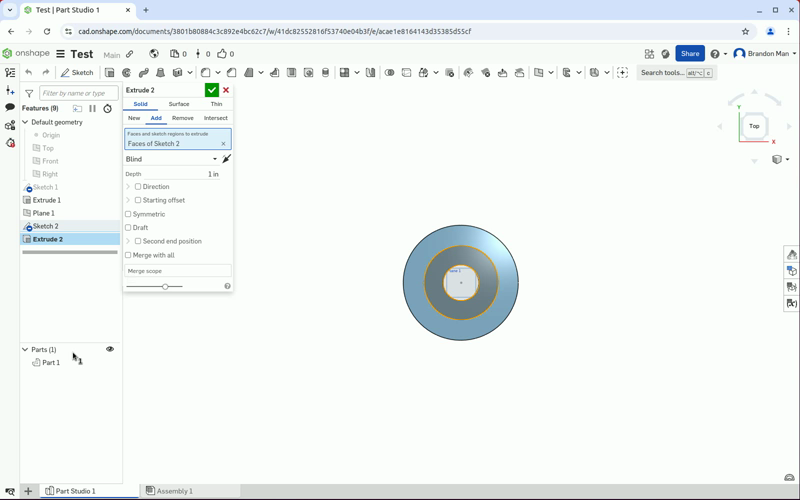
mouse_move(143, 106)
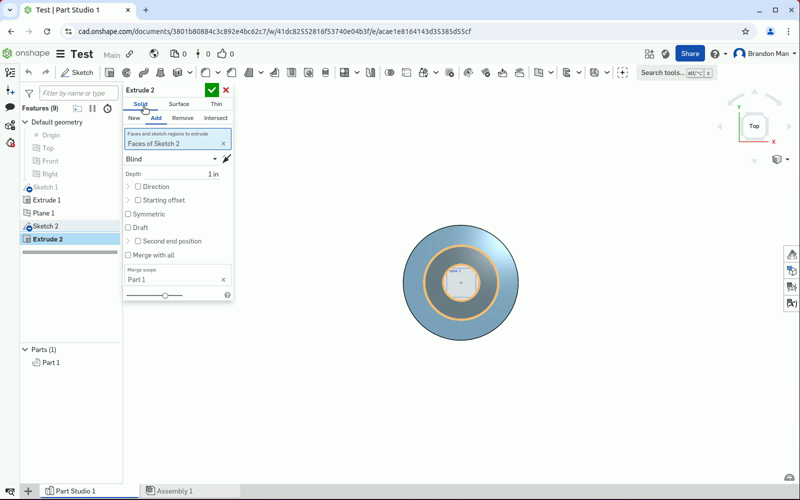
click(143, 106)
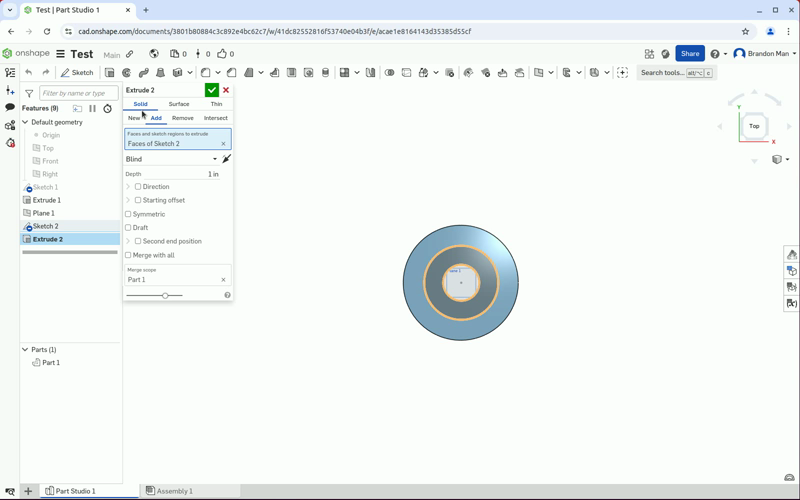
mouse_move(137, 120)
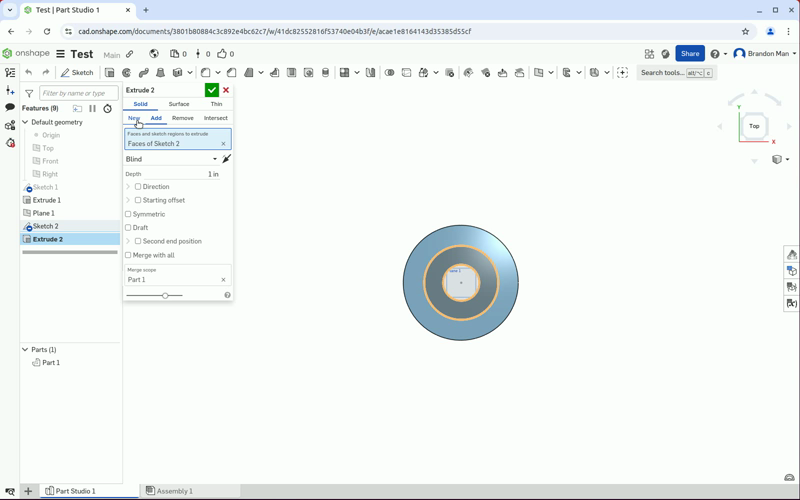
click(137, 120)
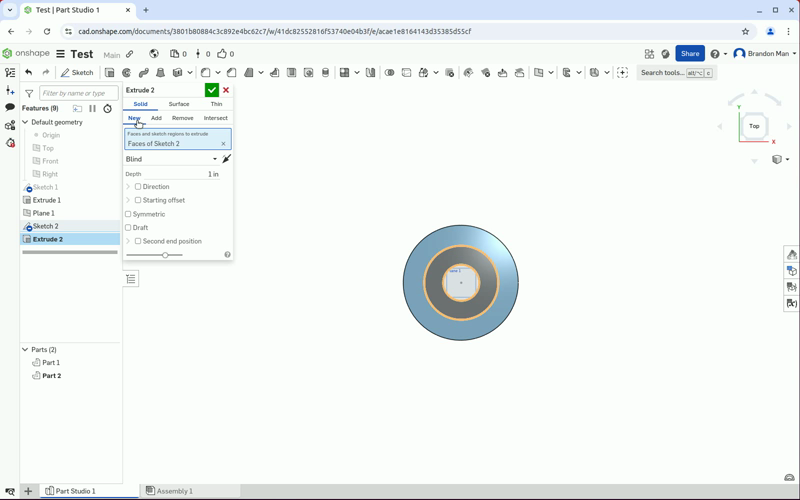
key(tab, 4)
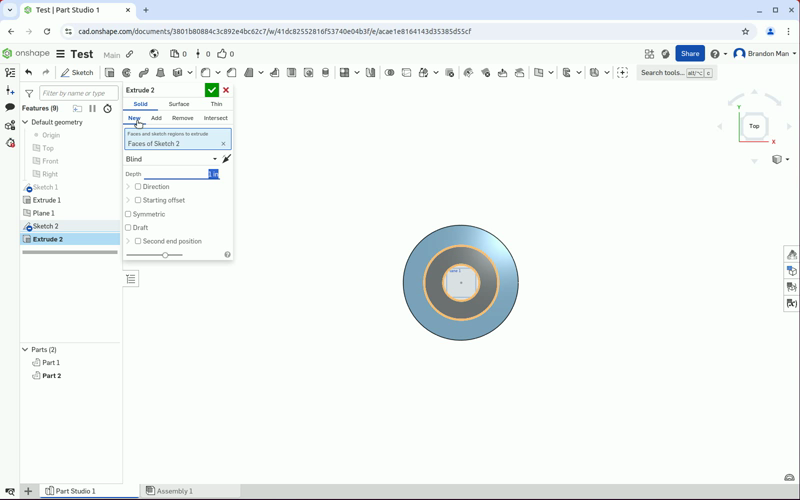
text(10.591)
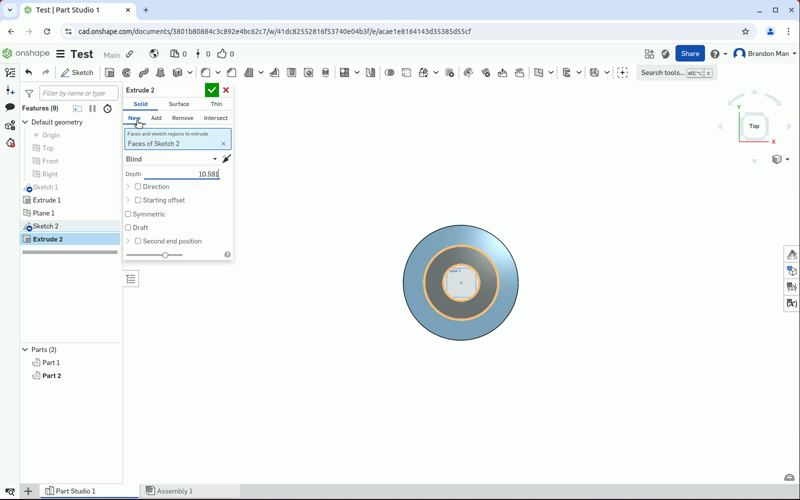
key(enter)
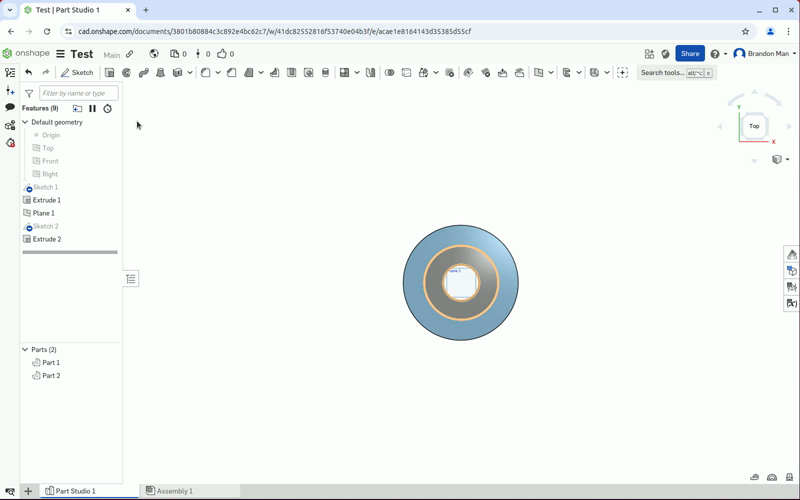
key(shift+h)
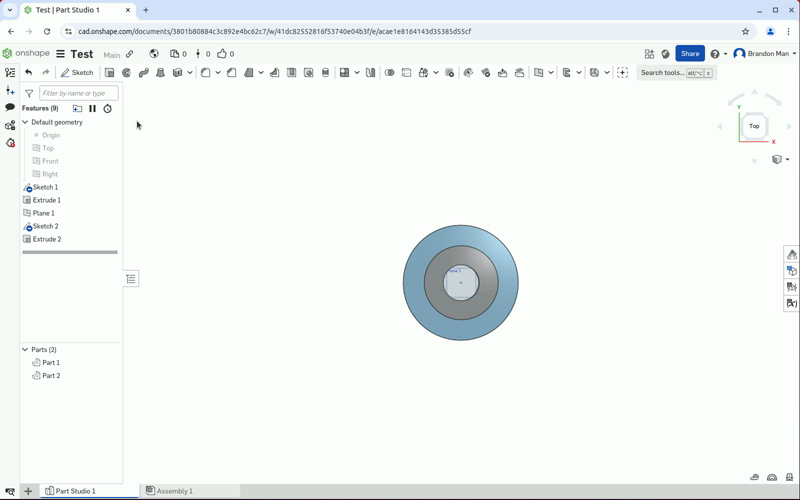
key(shift+h)
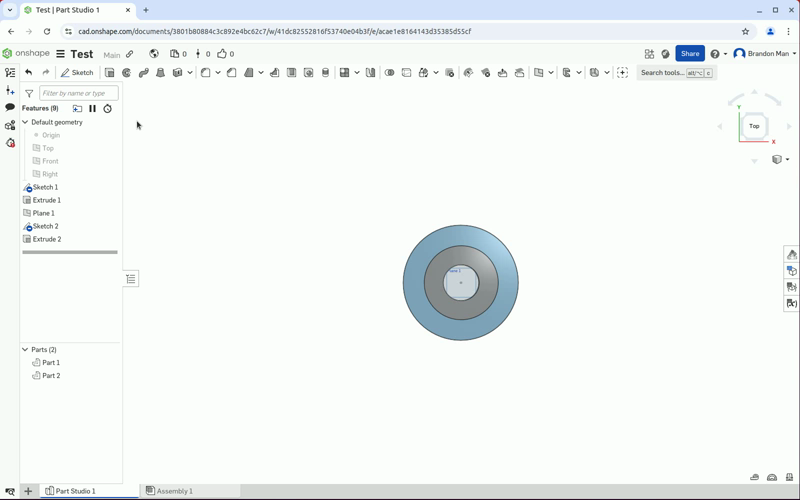
key(shift+7)
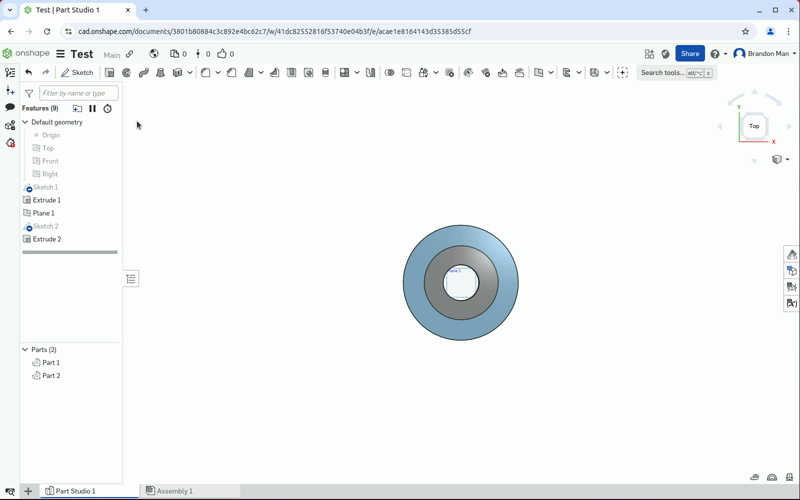
key(up, 3)
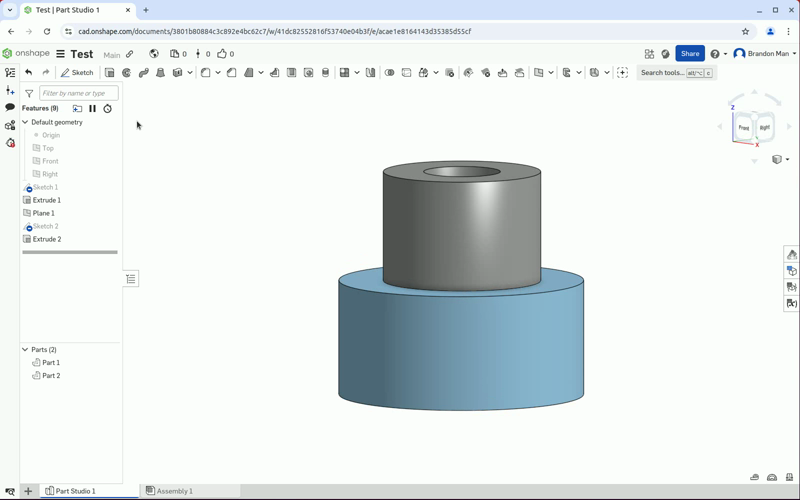
key(left, 3)
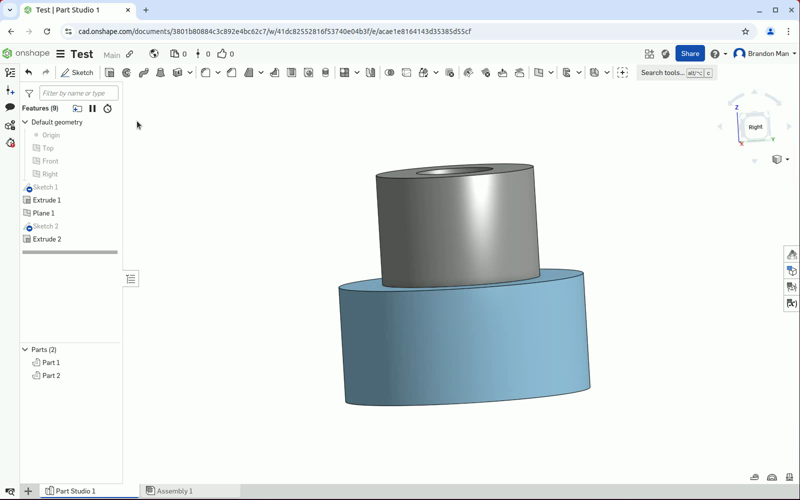
key(right, 3)
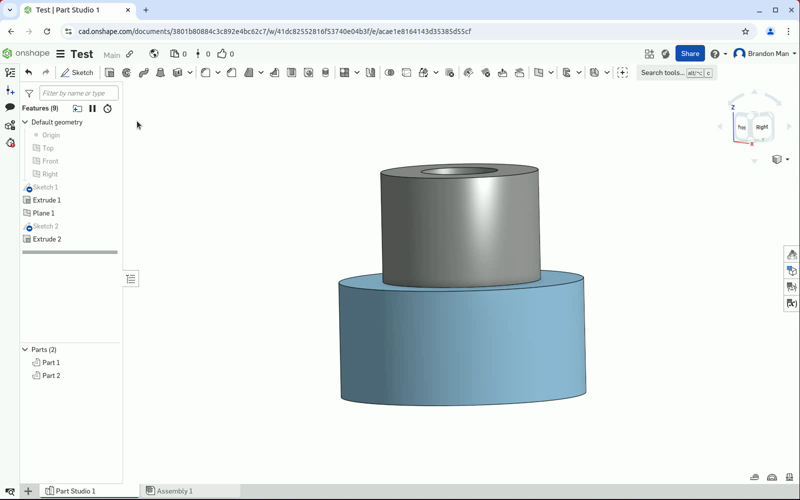
key(down, 3)
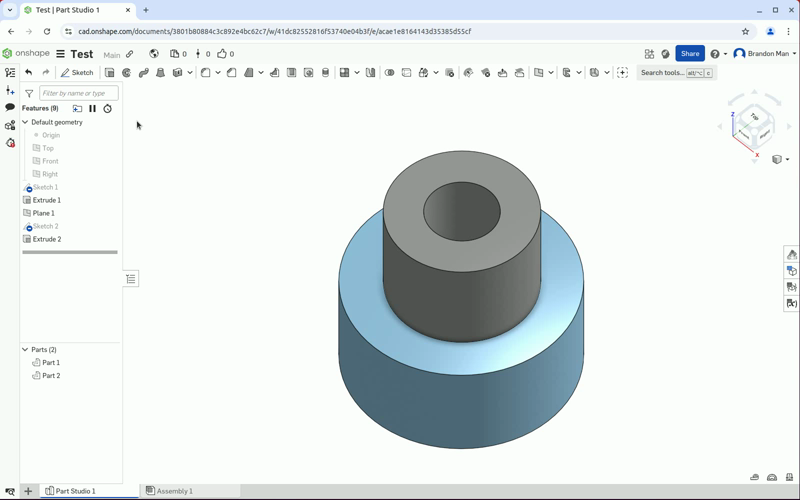
mouse_move(73, 189)
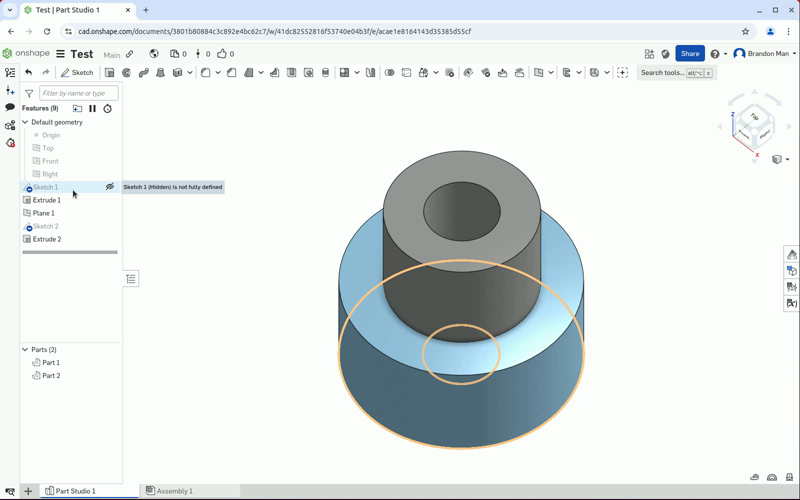
click(73, 189)